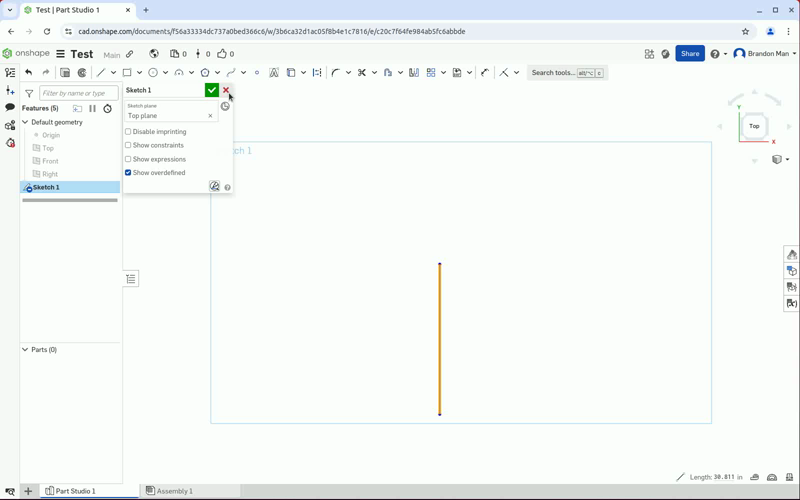
key(shift+h)
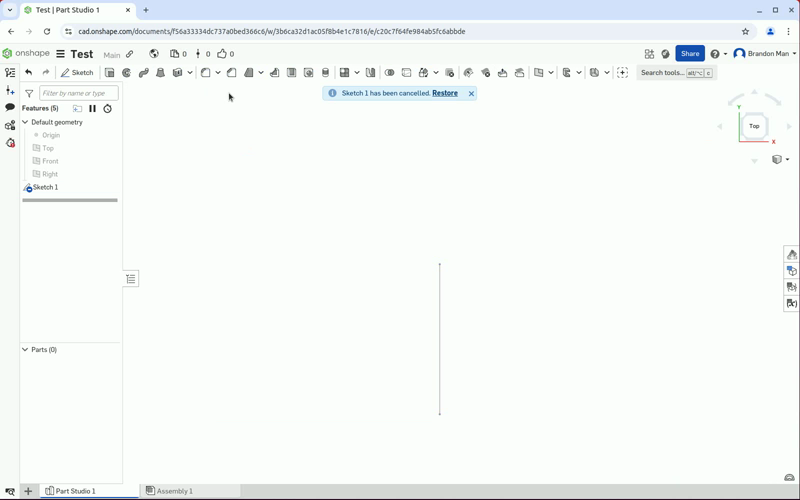
key(shift+s)
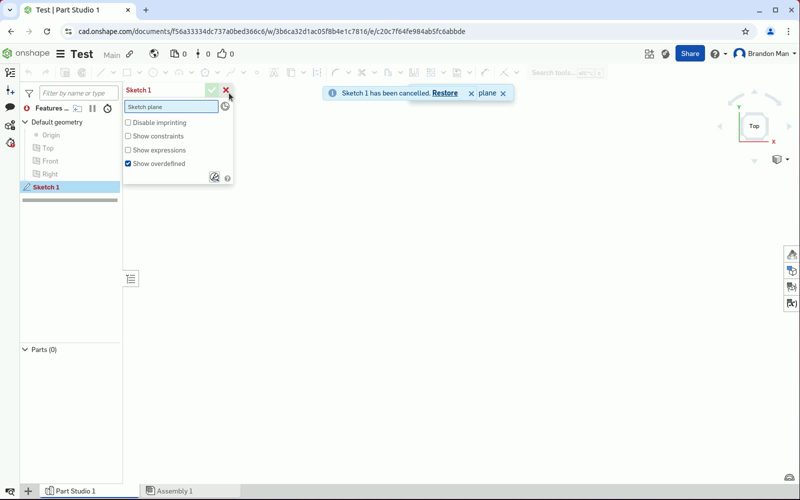
mouse_move(73, 150)
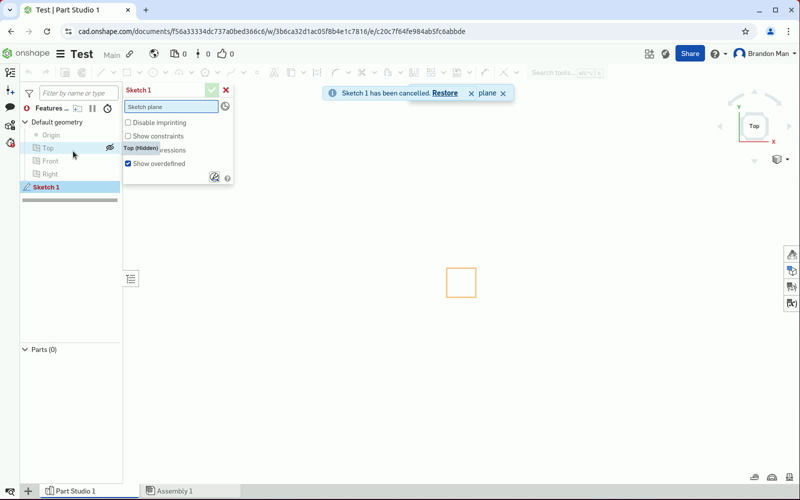
click(73, 150)
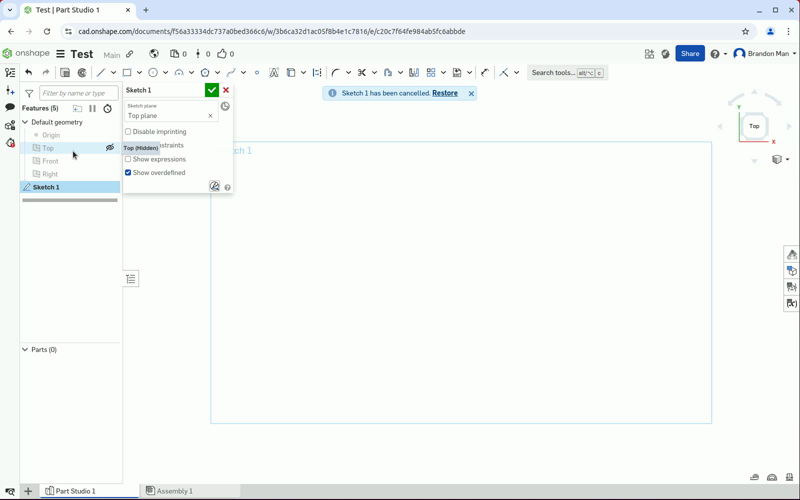
mouse_move(73, 352)
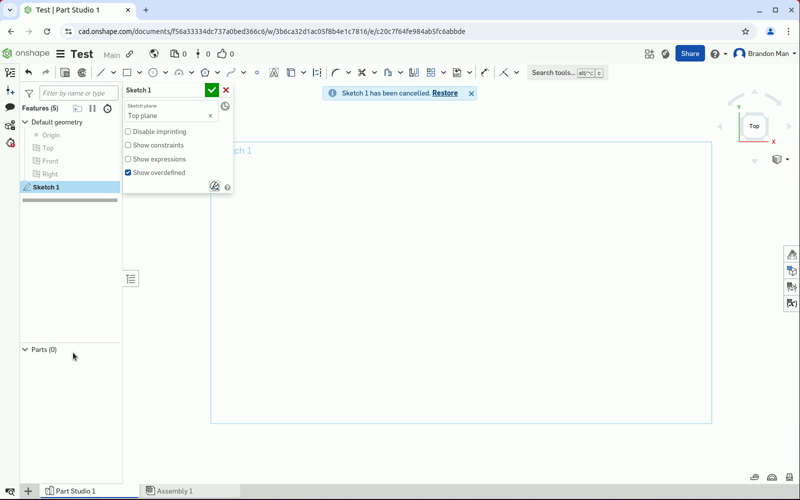
key(y)
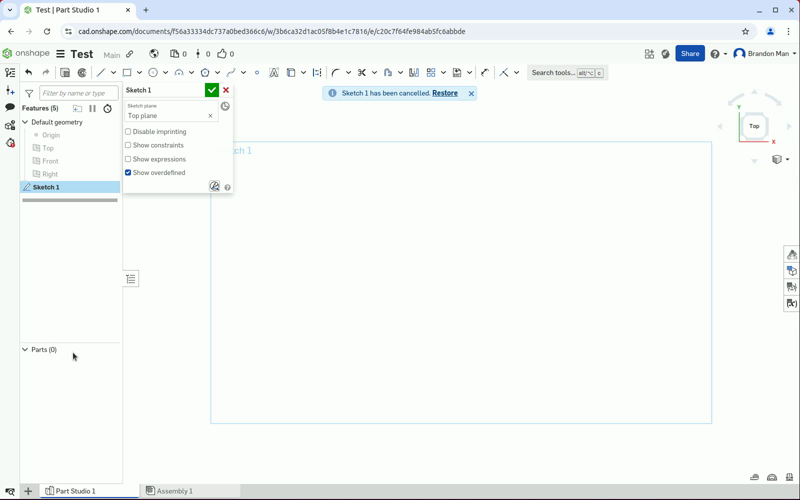
key(c)
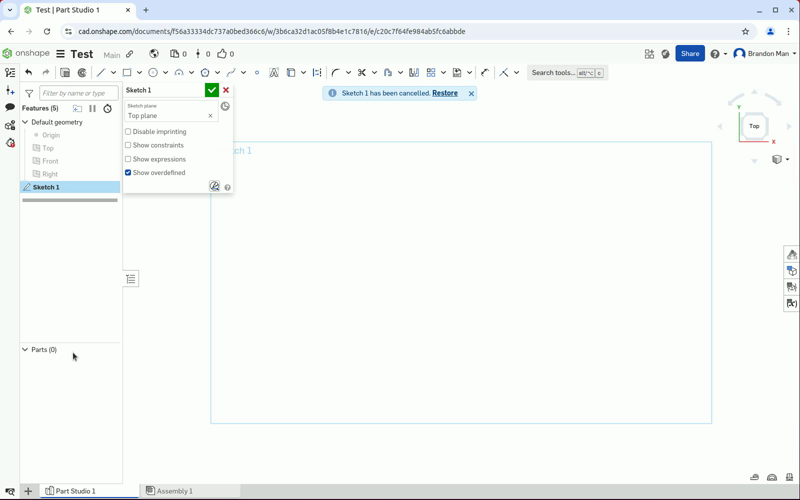
key_down(shift)
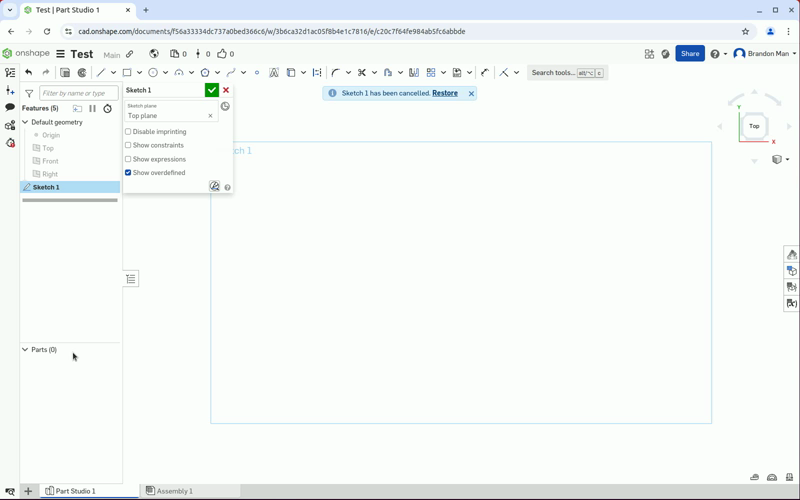
mouse_move(461, 282)
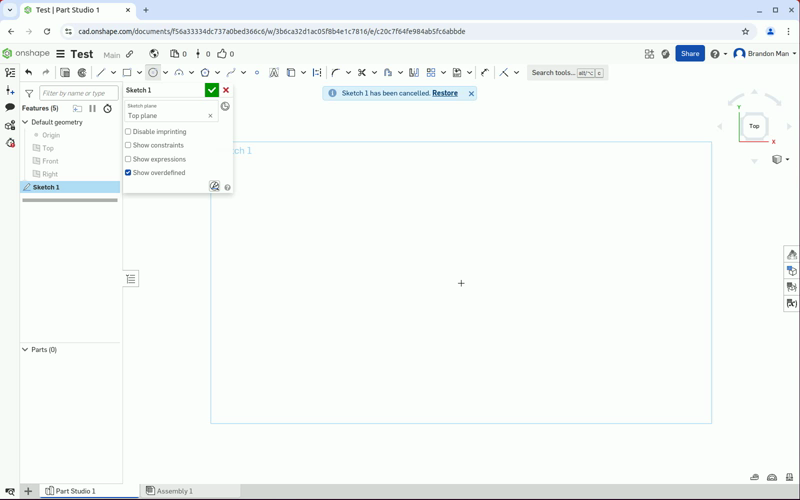
click(461, 282)
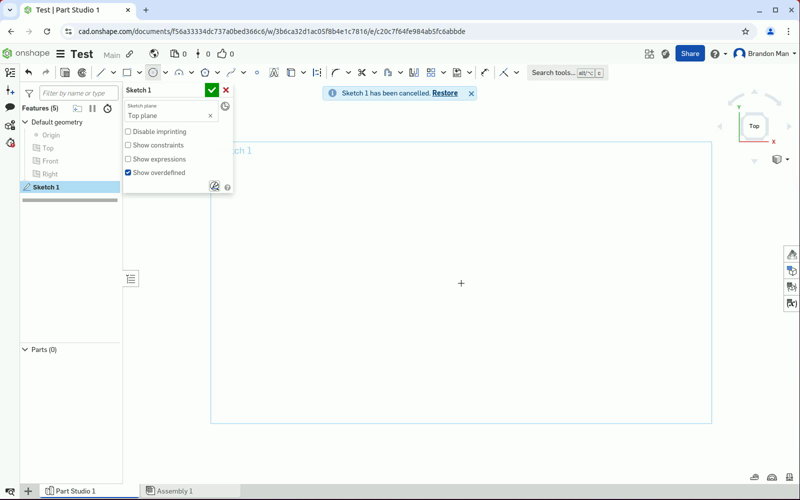
key_up(shift)
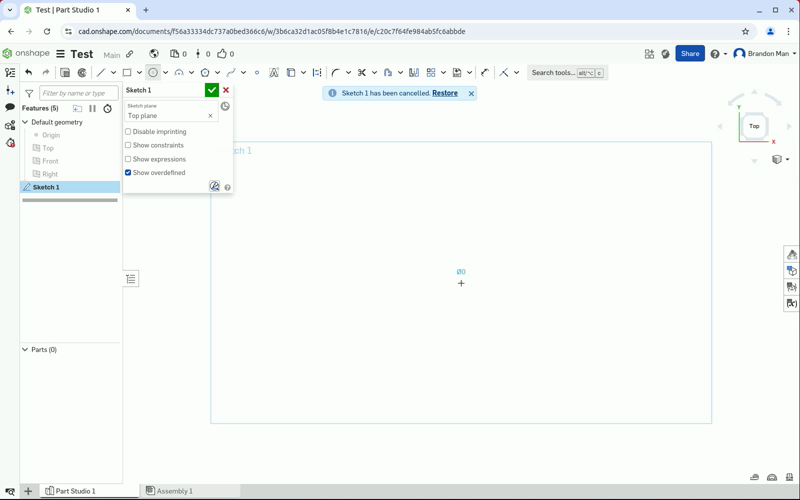
mouse_move(508, 282)
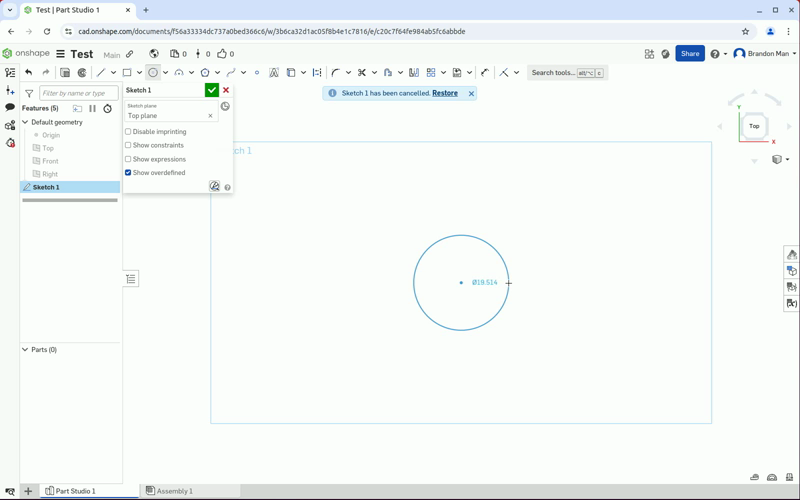
click(508, 282)
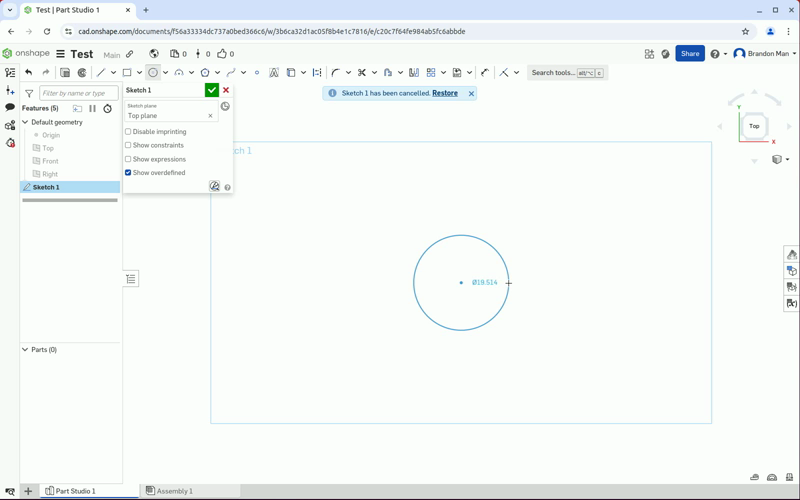
key(esc)
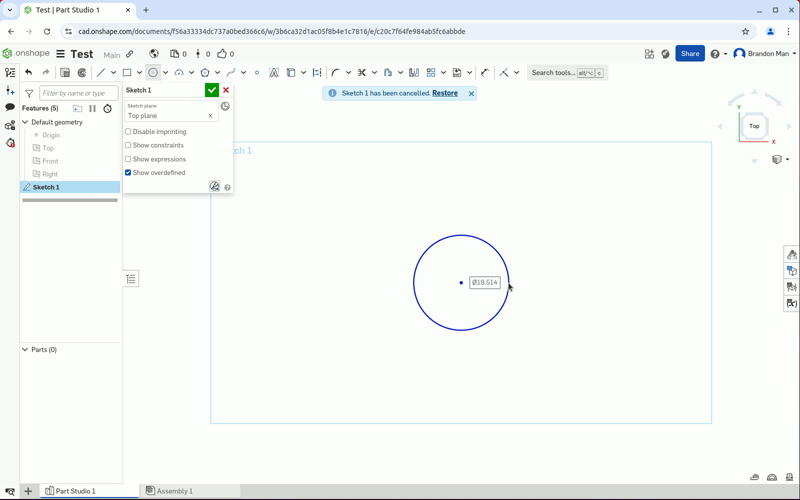
mouse_move(493, 305)
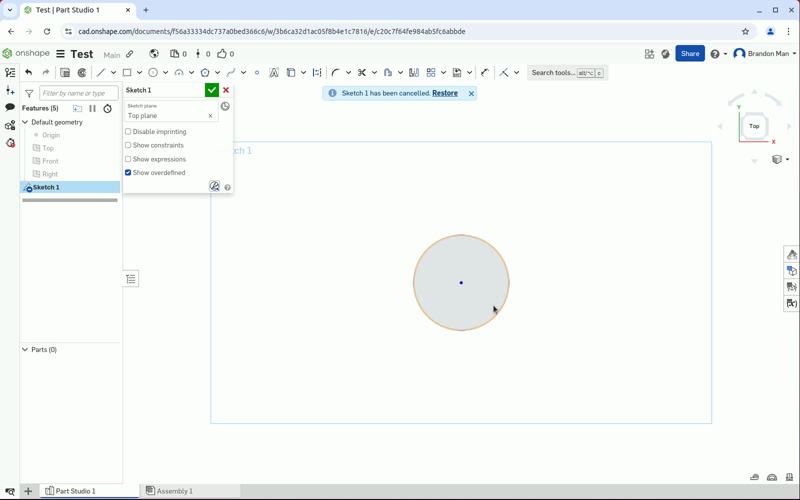
click(493, 305)
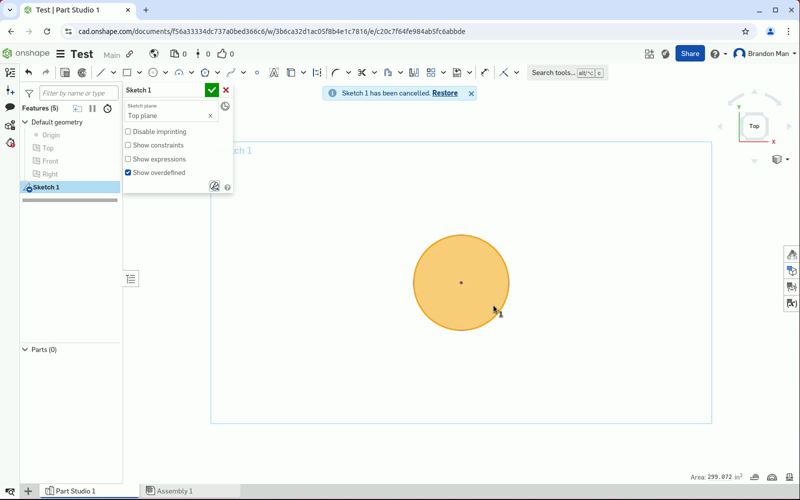
mouse_move(73, 352)
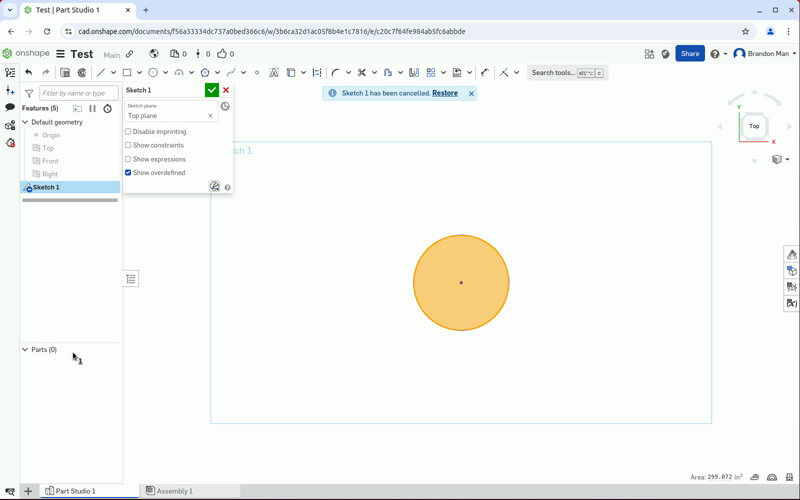
key(shift+y)
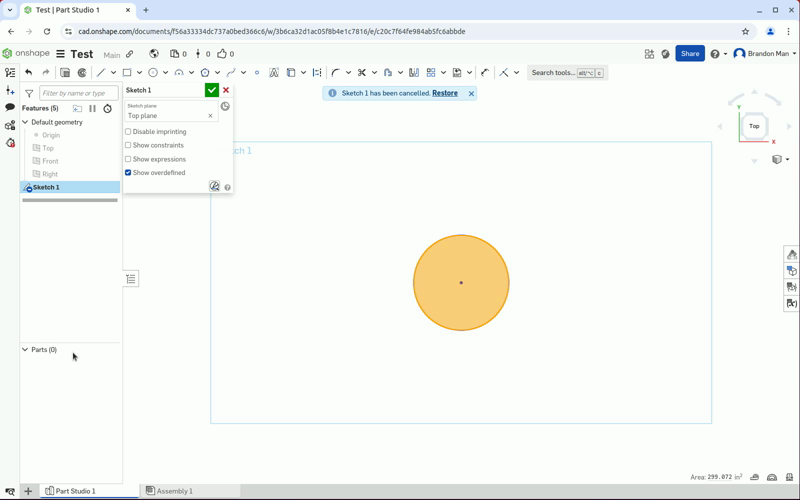
key(shift+e)
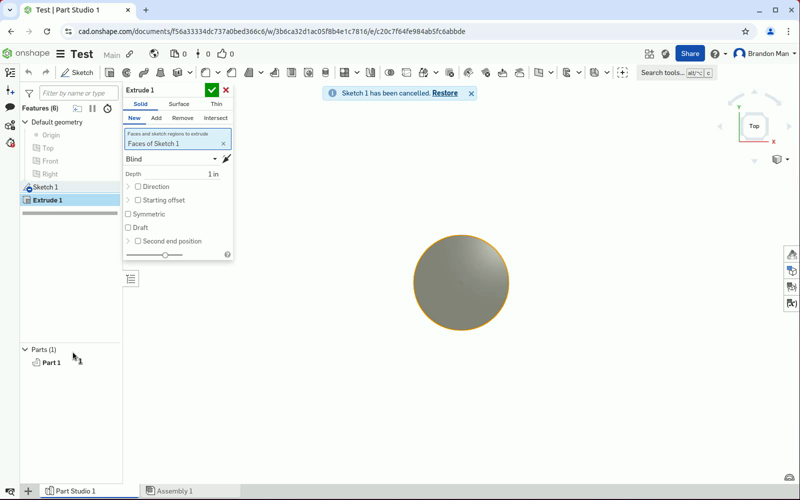
mouse_move(143, 106)
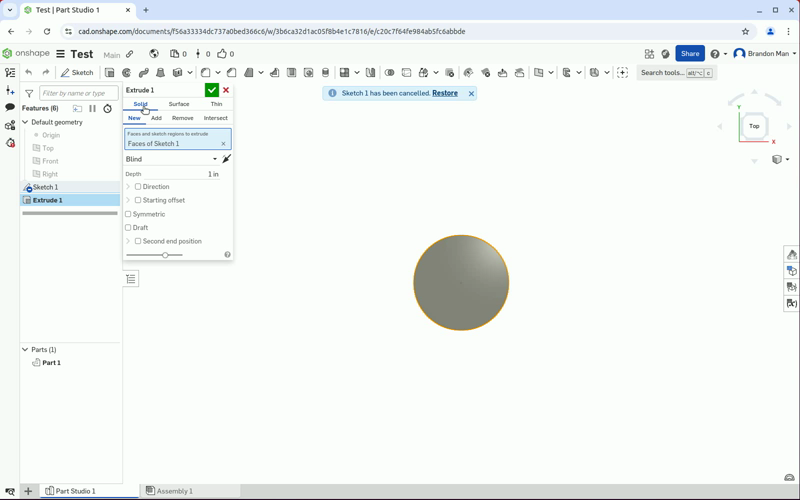
click(143, 106)
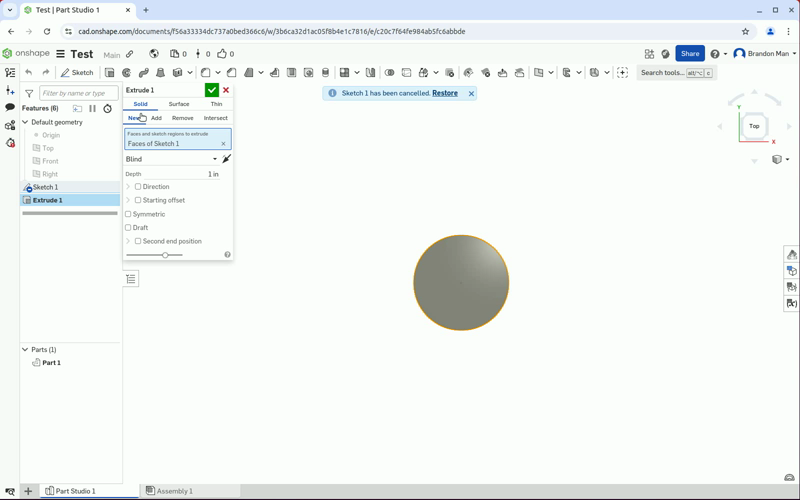
mouse_move(137, 120)
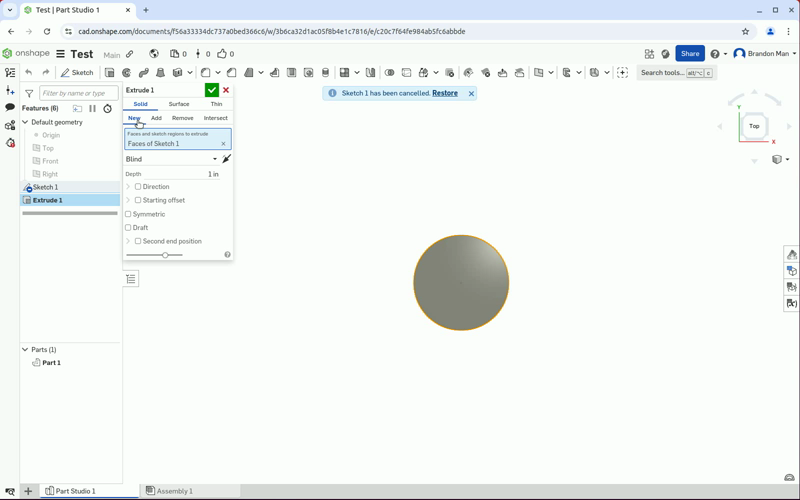
click(137, 120)
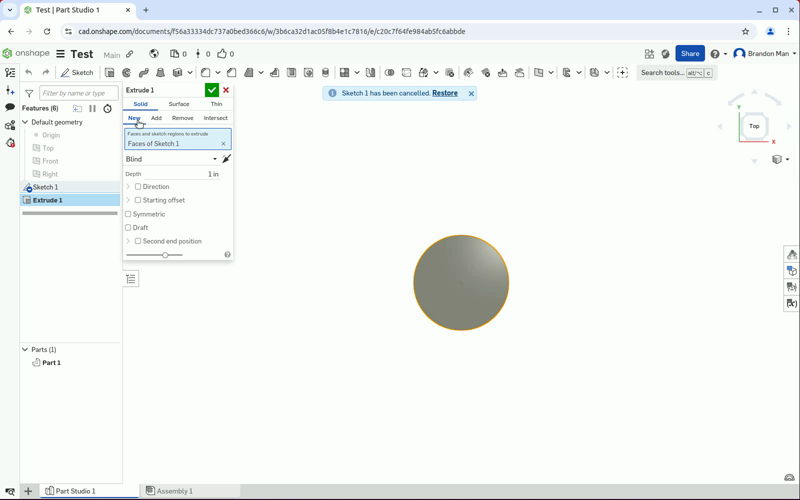
key(tab, 4)
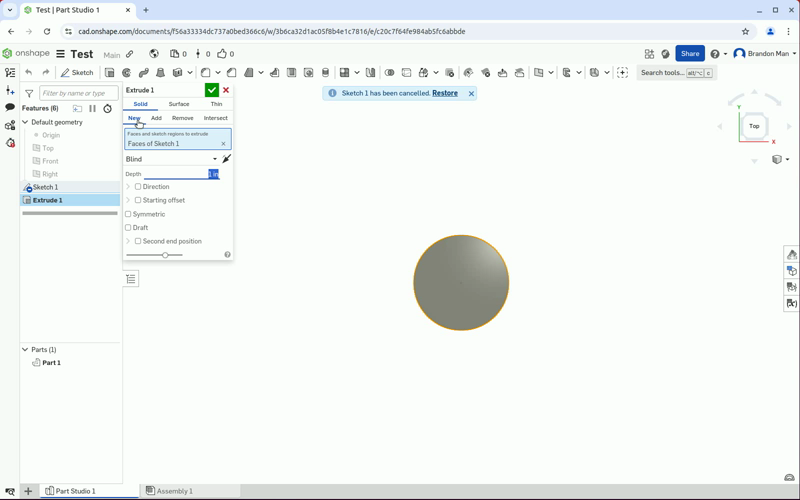
text(8.184)
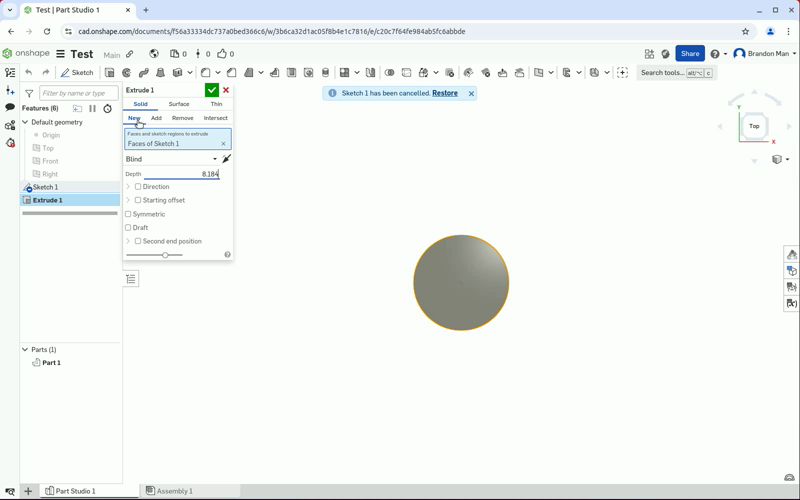
key(enter)
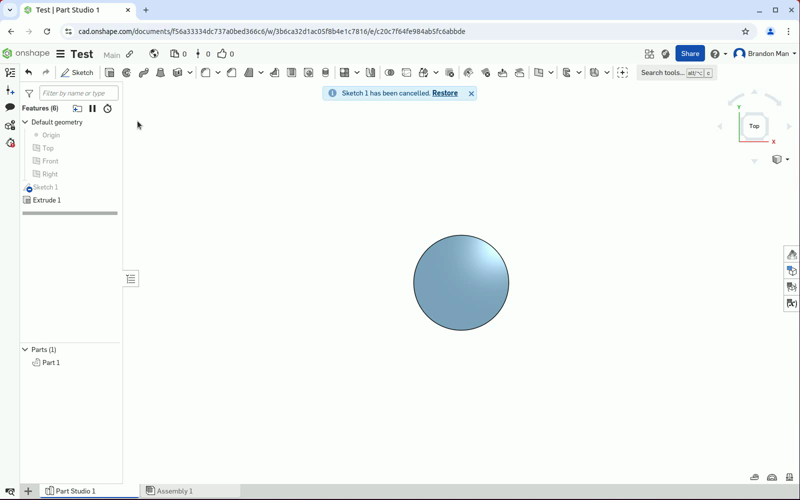
key(shift+h)
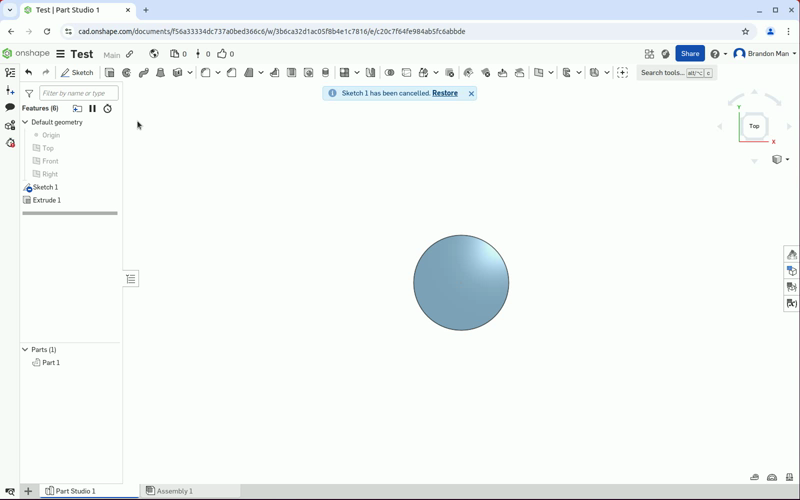
key(shift+h)
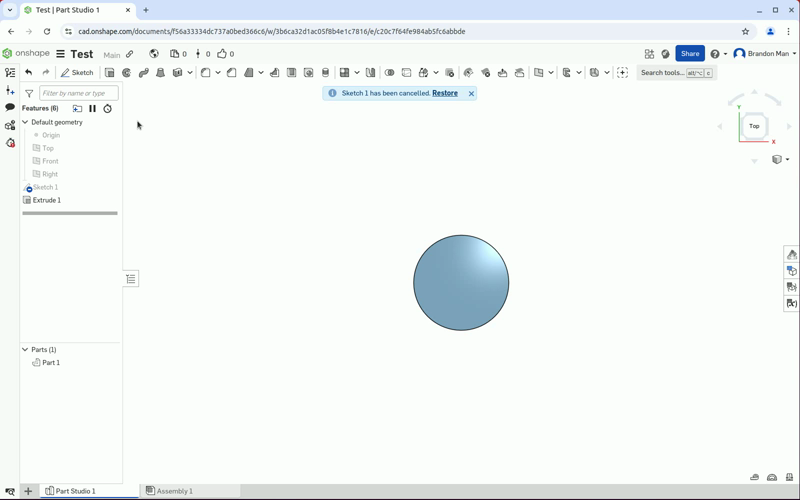
mouse_move(73, 189)
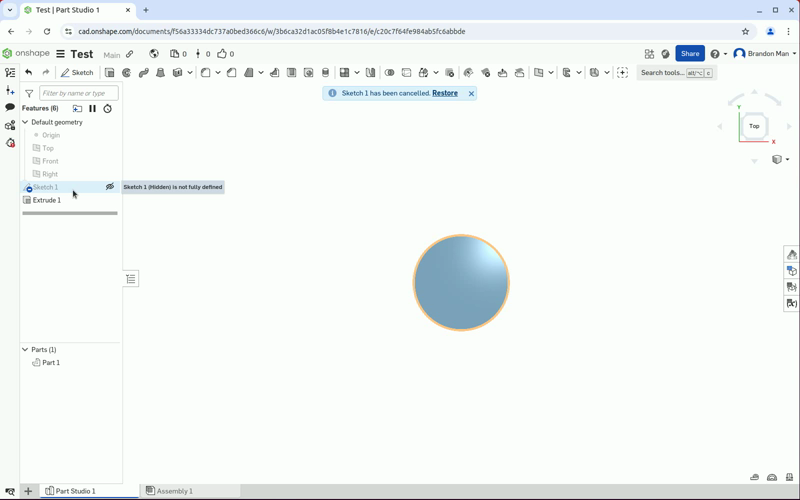
click(73, 189)
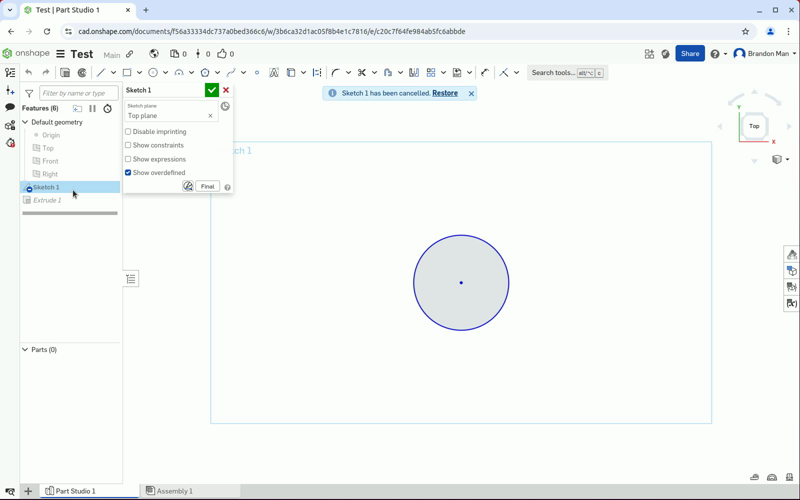
mouse_move(229, 92)
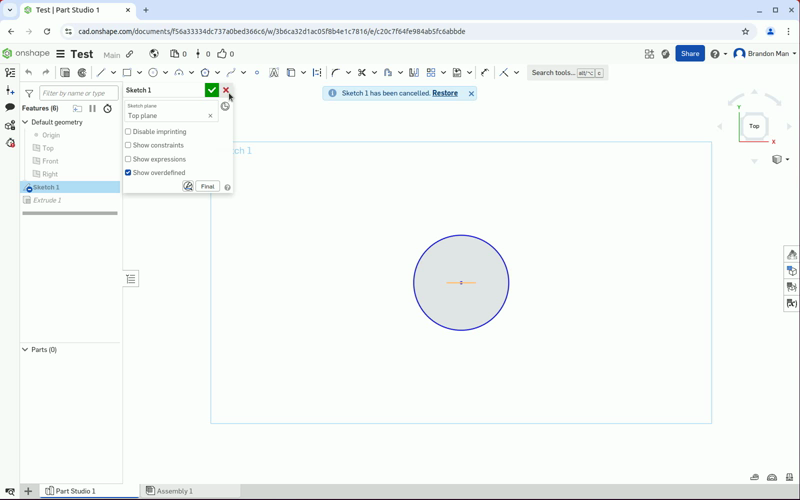
click(229, 92)
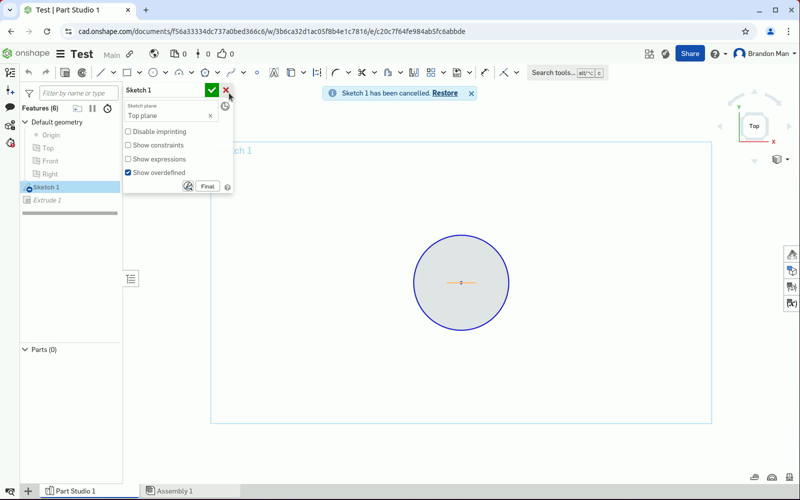
key(shift+s)
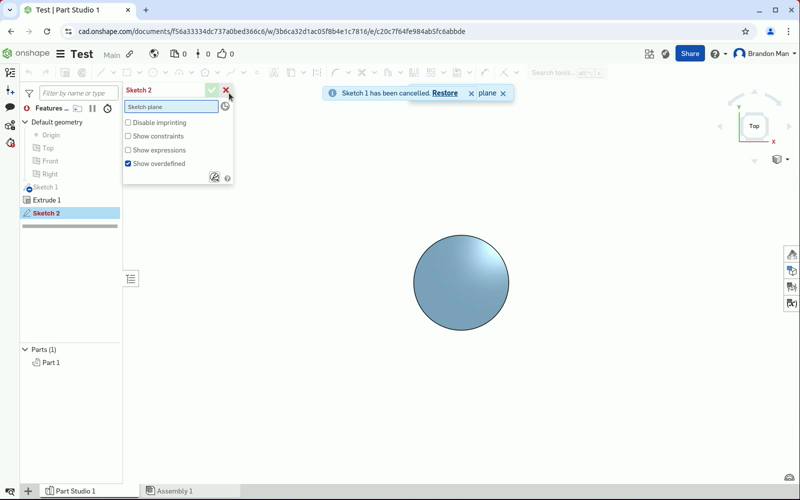
mouse_move(73, 150)
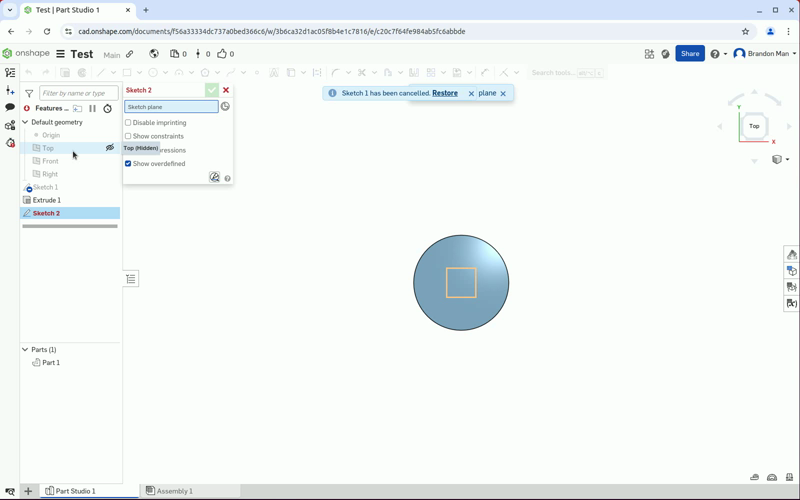
click(73, 150)
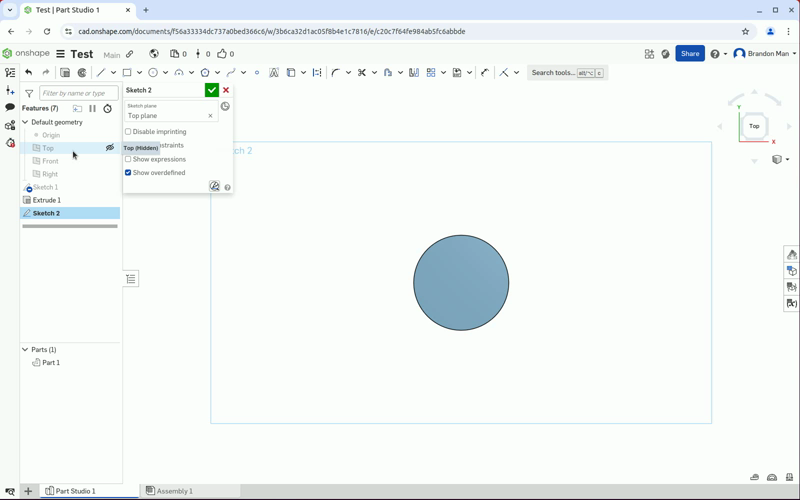
mouse_move(73, 352)
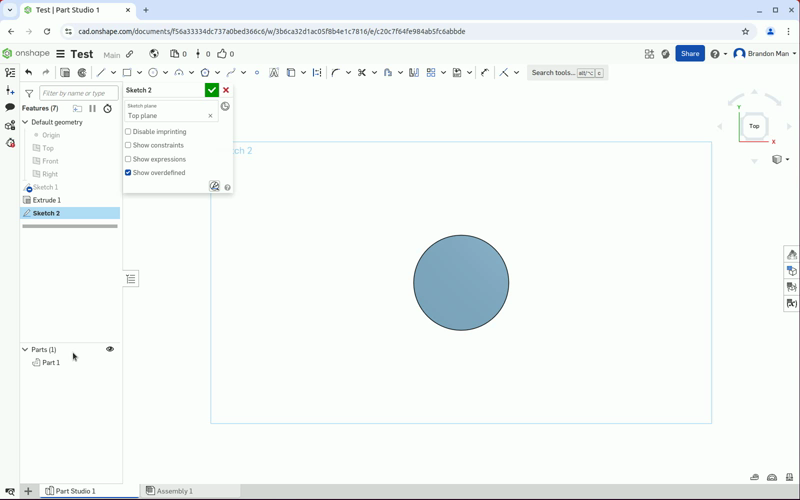
key(y)
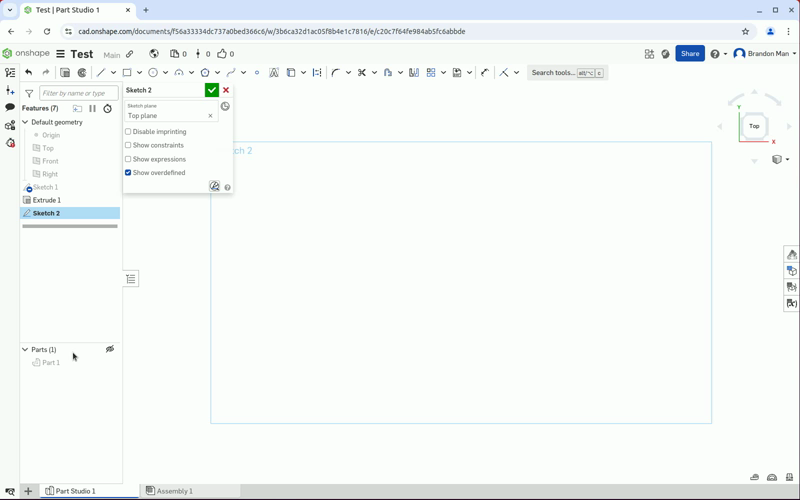
key(l)
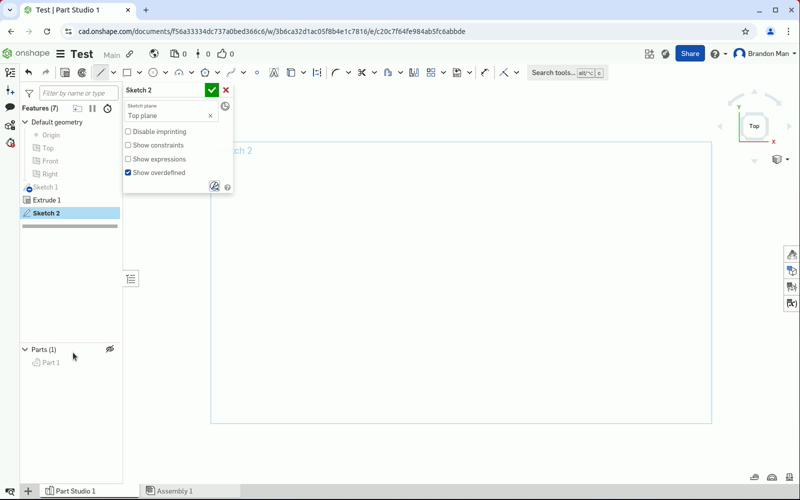
key_down(shift)
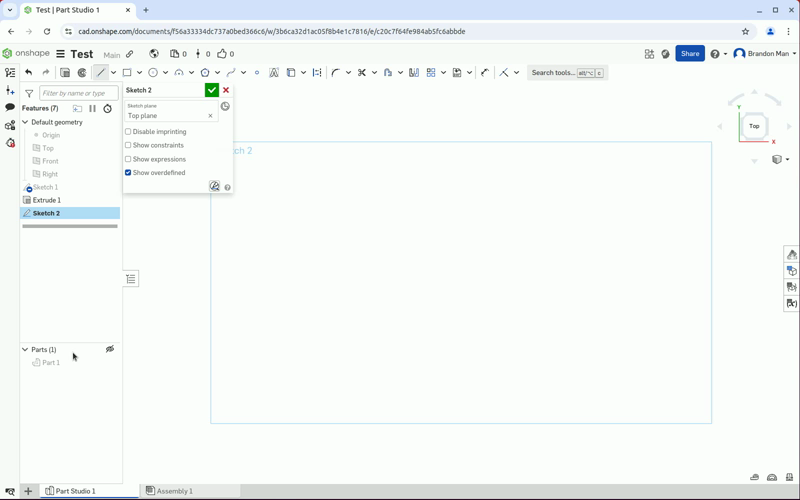
mouse_move(481, 321)
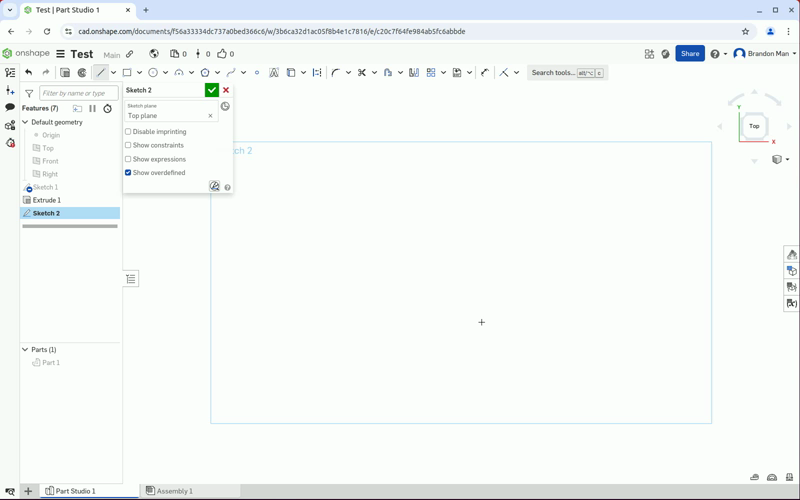
click(481, 321)
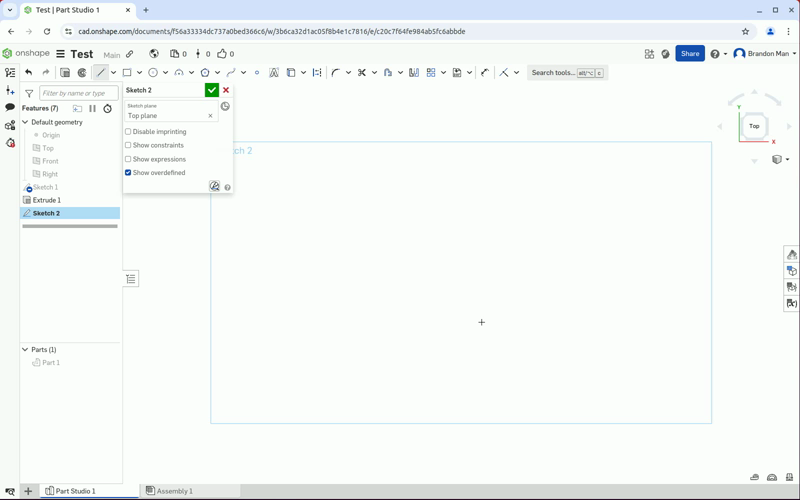
key_up(shift)
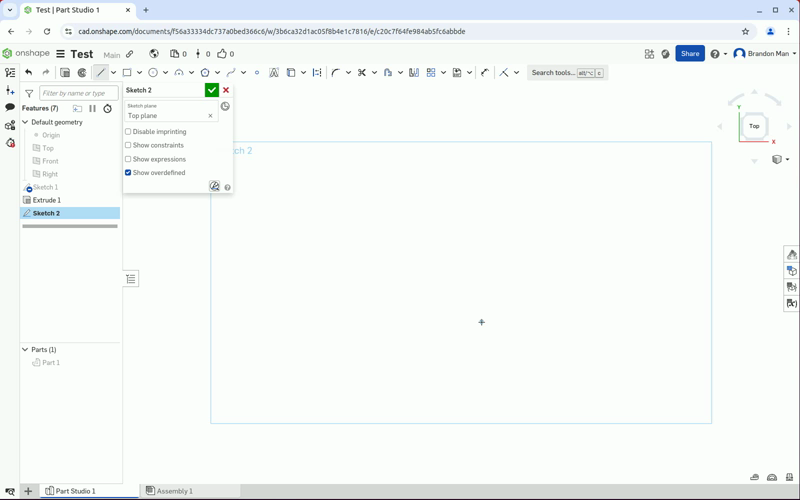
key_down(shift)
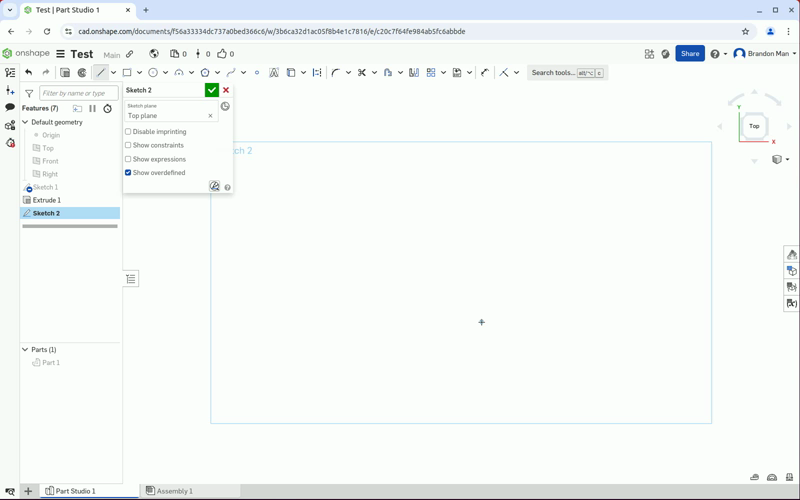
mouse_move(558, 321)
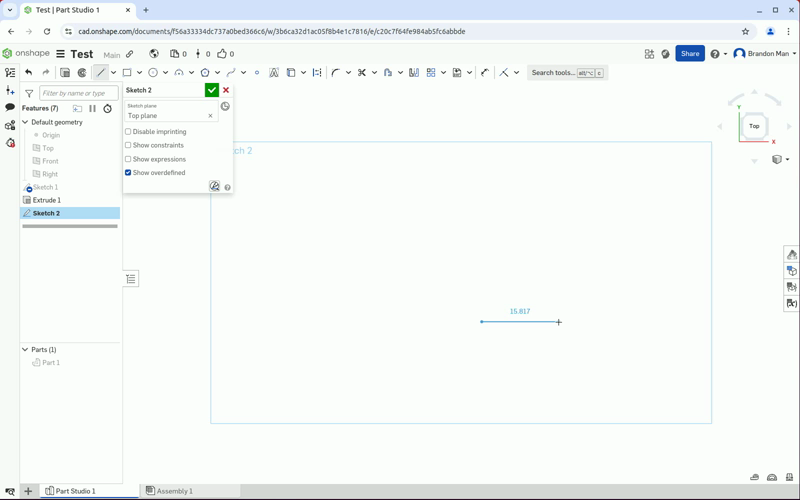
click(558, 321)
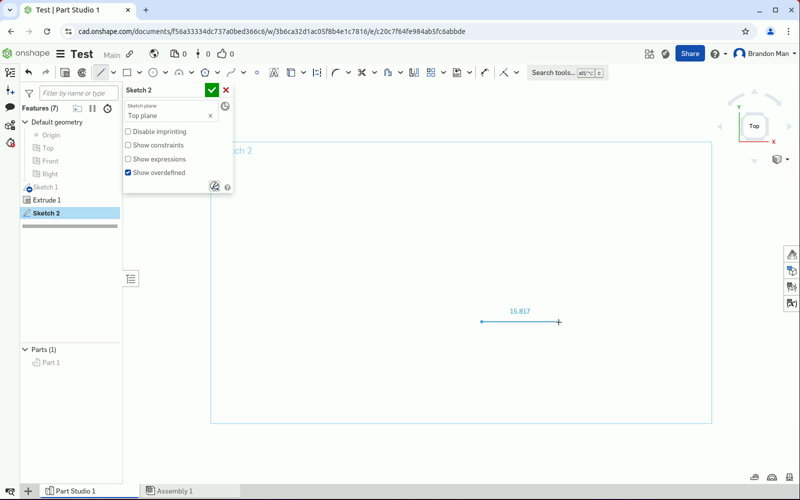
key_up(shift)
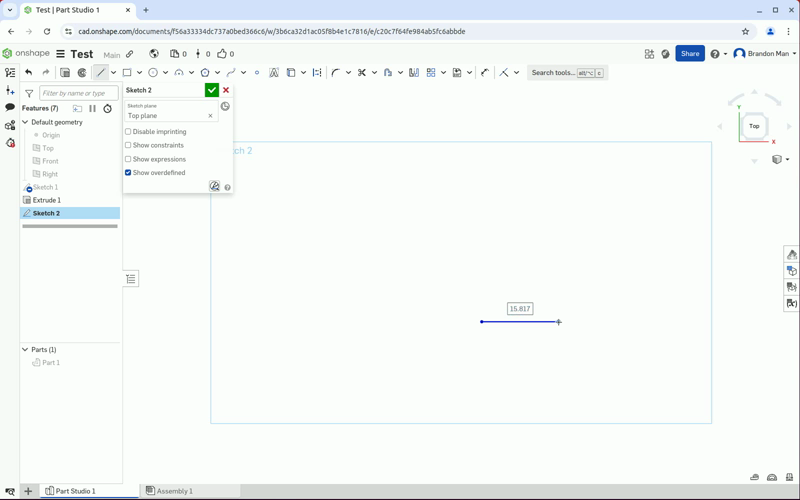
key_down(shift)
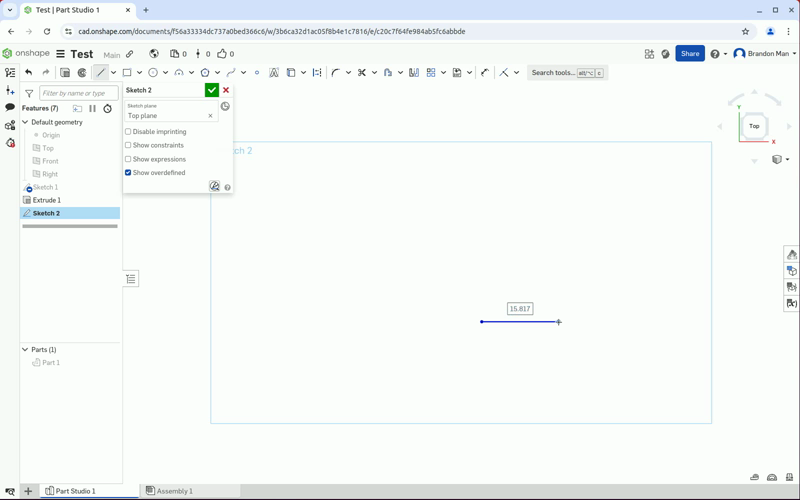
mouse_move(588, 321)
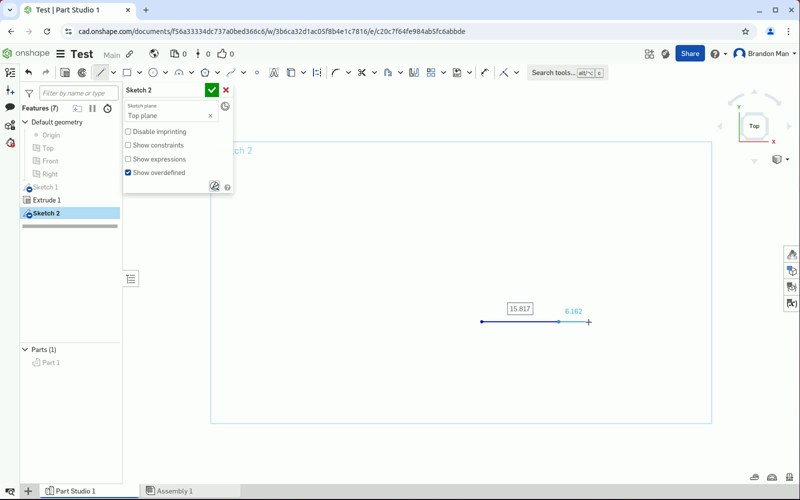
mouse_move(558, 282)
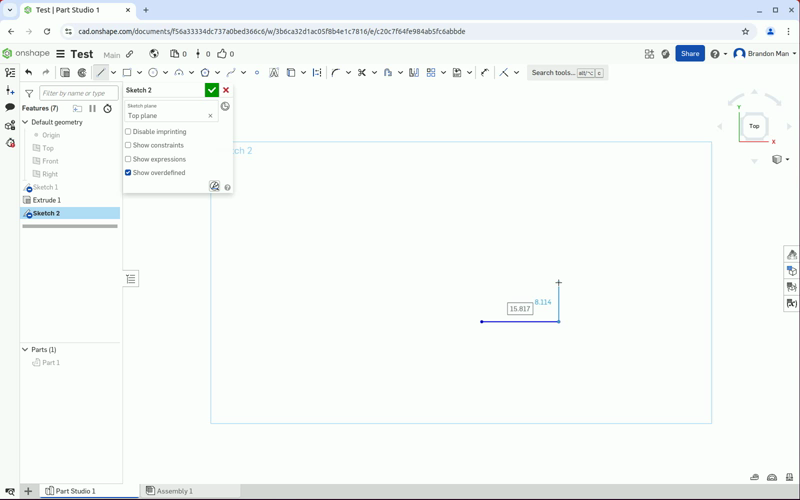
click(558, 282)
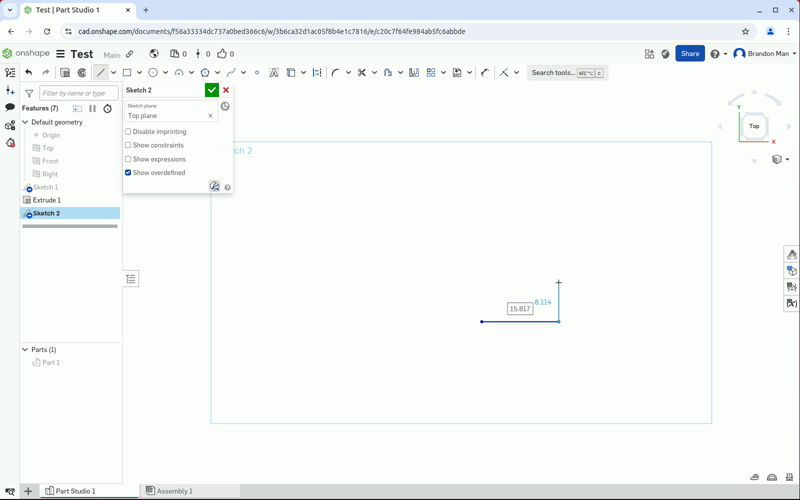
key_up(shift)
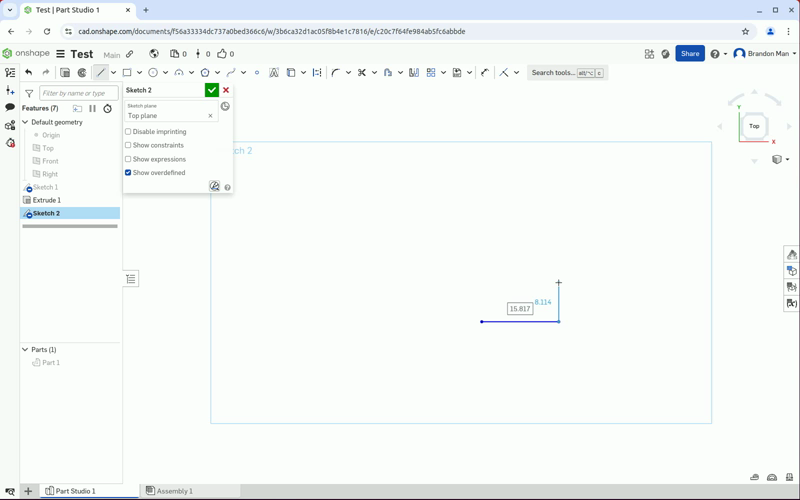
key_down(shift)
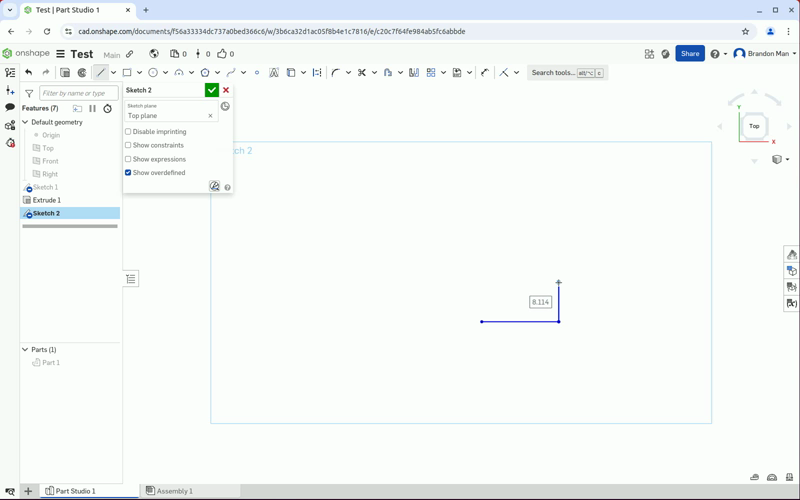
mouse_move(588, 282)
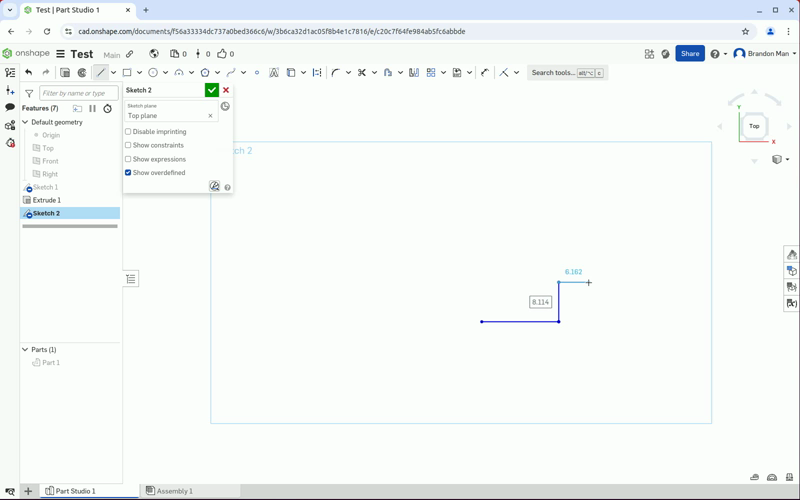
mouse_move(543, 282)
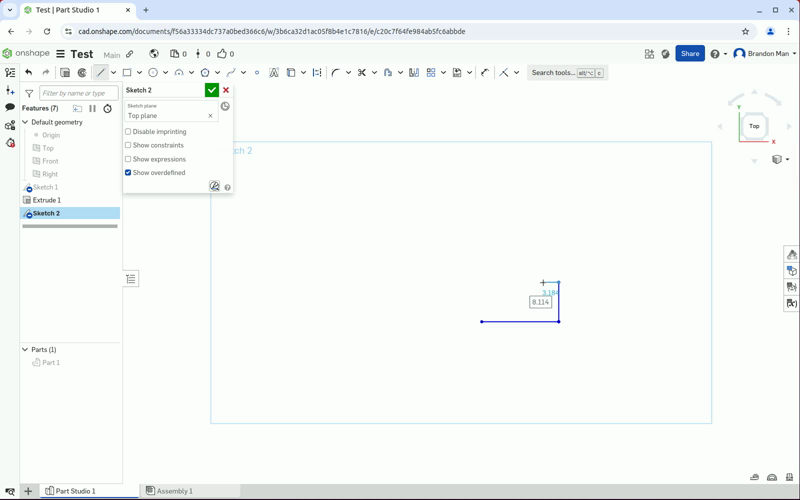
click(543, 282)
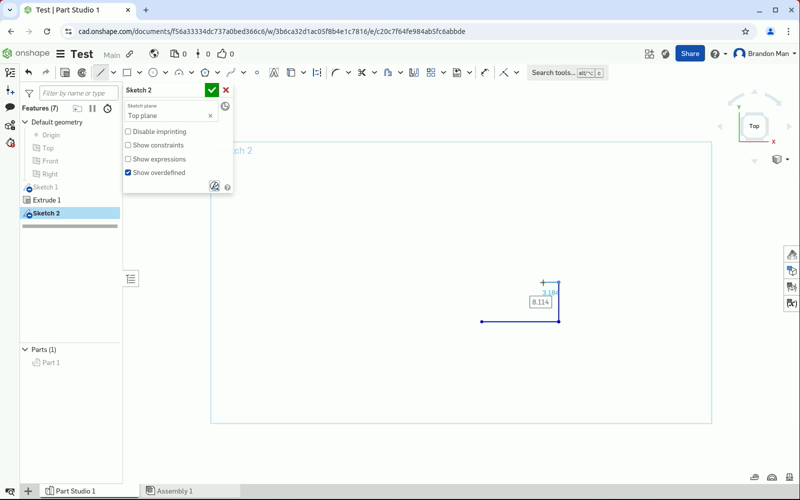
key_up(shift)
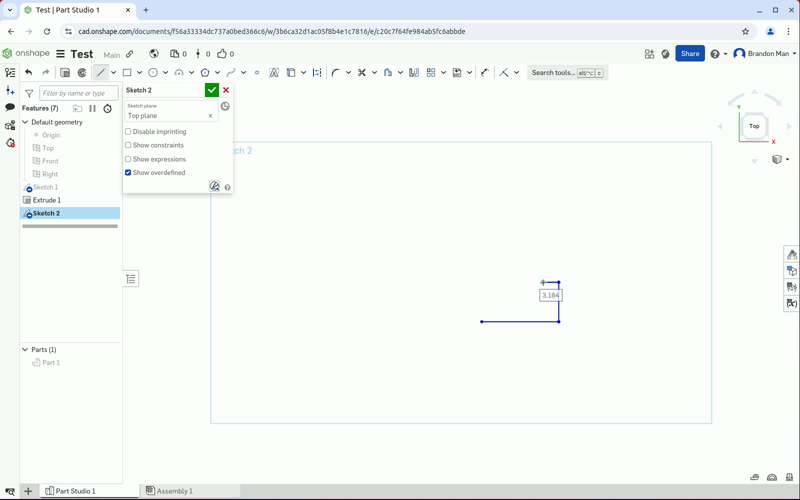
key(esc)
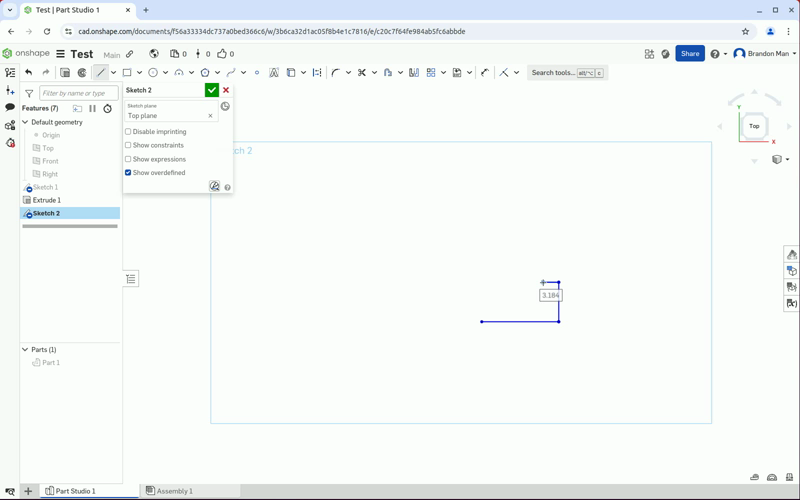
key(a)
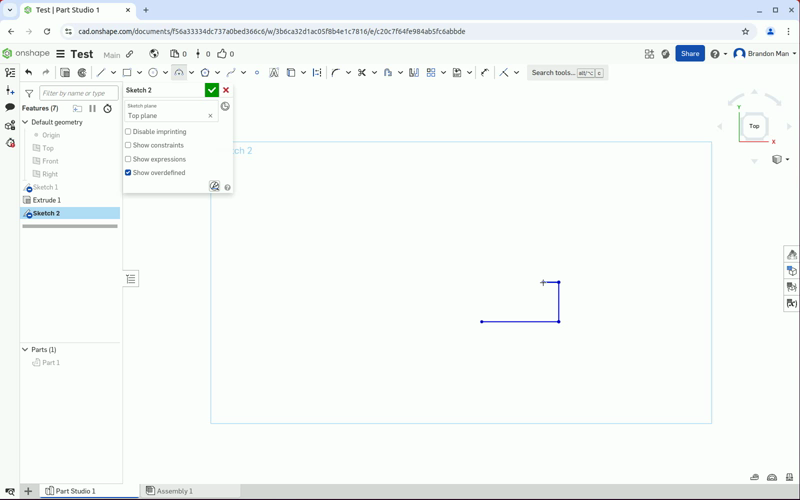
mouse_move(543, 282)
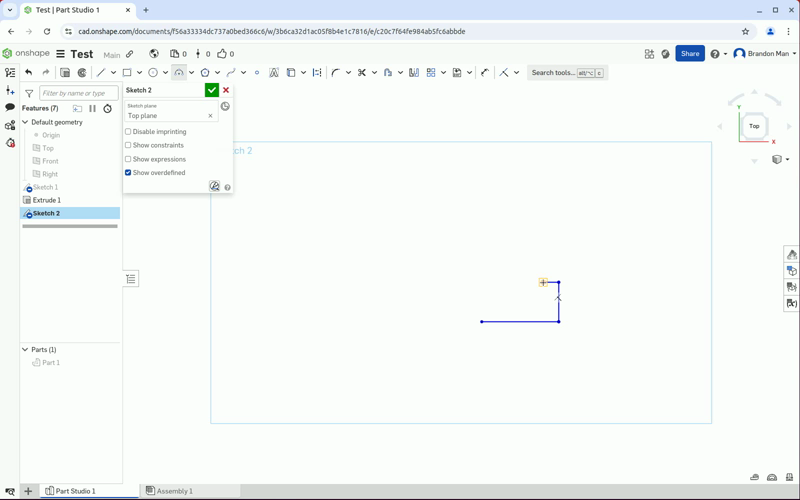
click(543, 282)
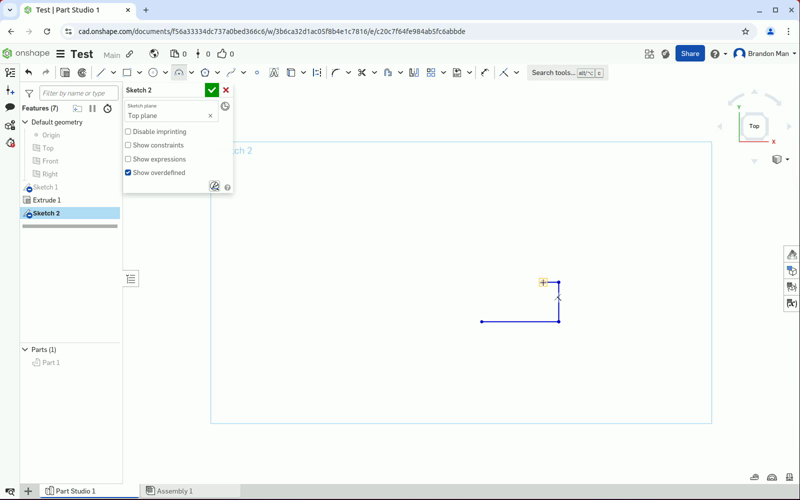
key_down(shift)
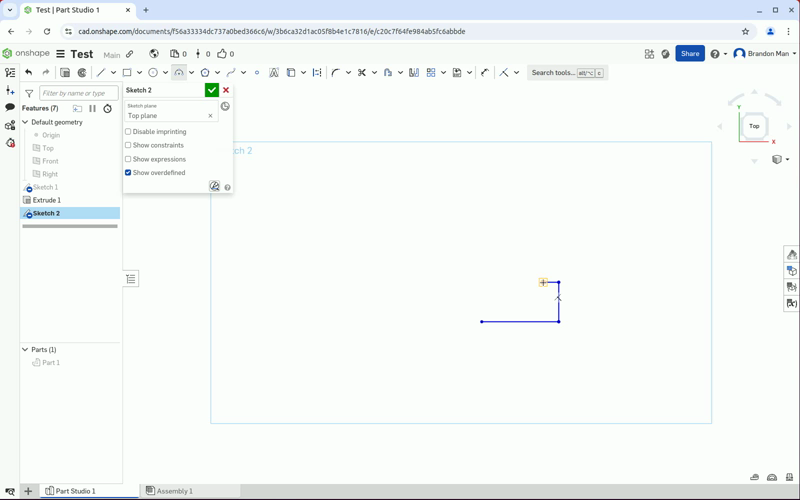
mouse_move(508, 282)
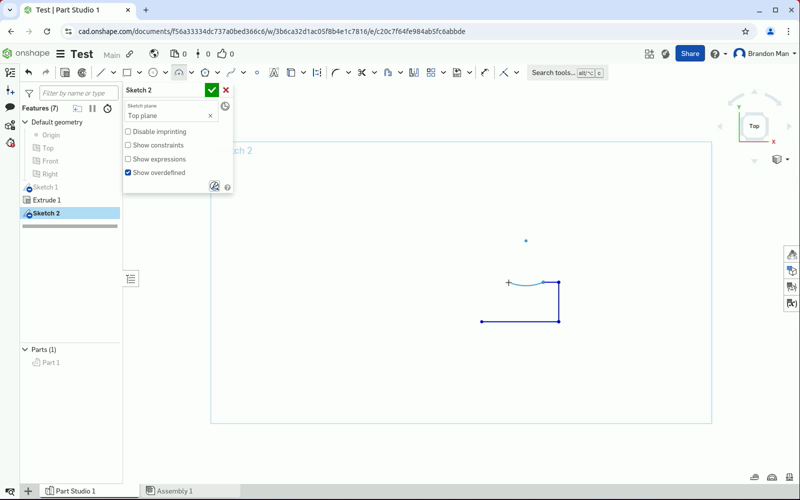
click(508, 282)
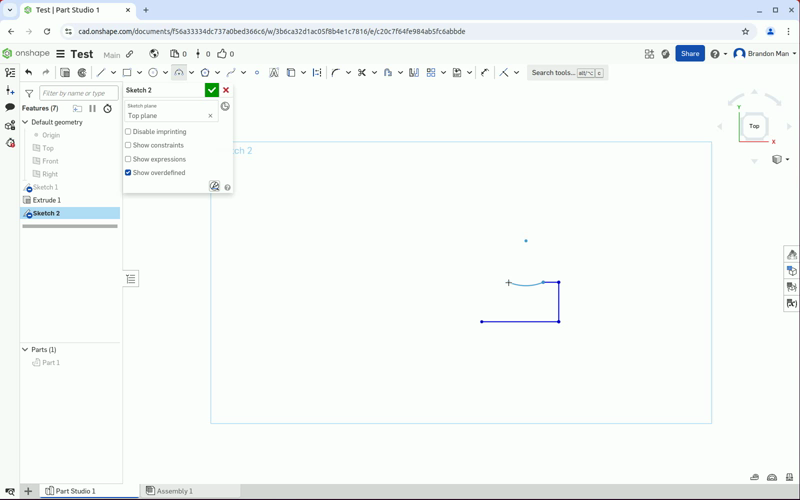
mouse_move(525, 285)
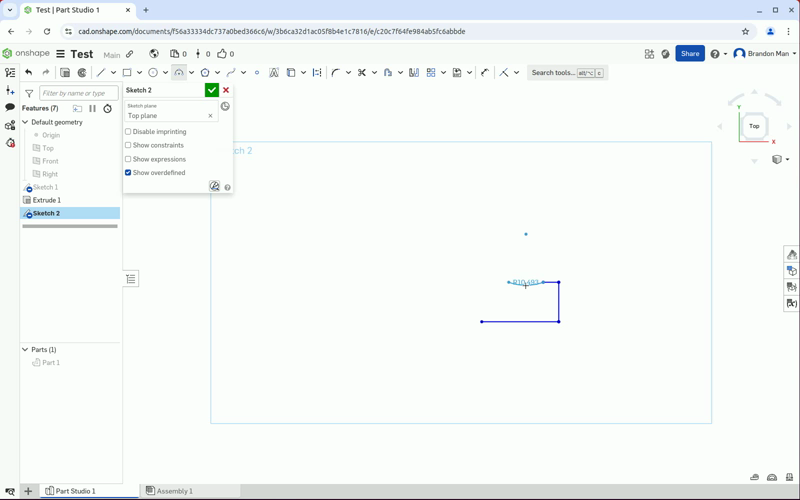
click(525, 285)
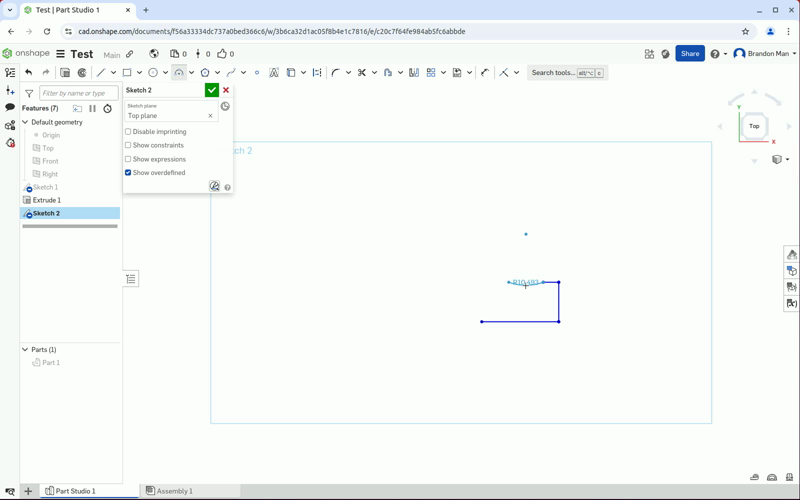
key_up(shift)
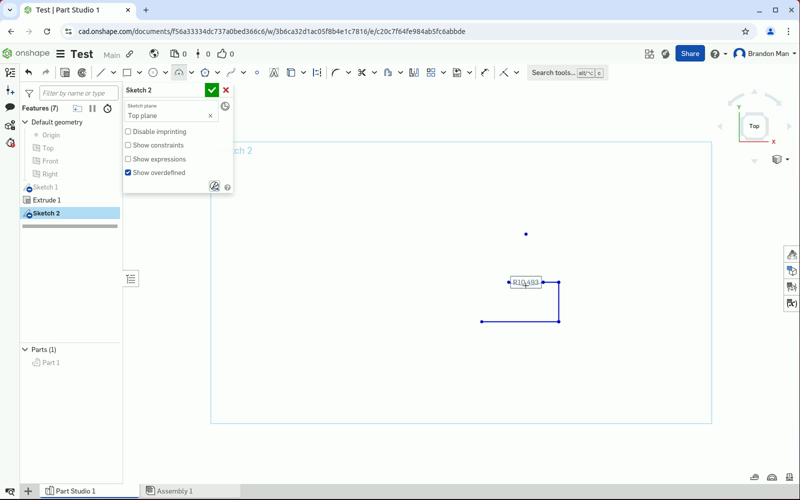
key(esc)
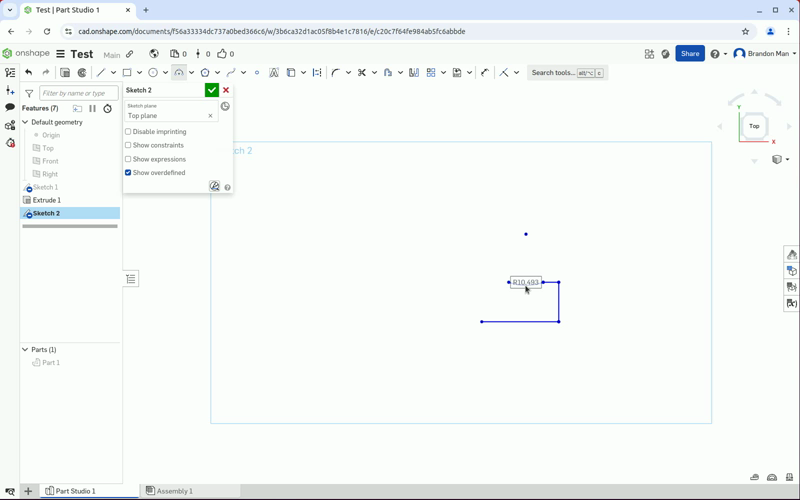
key(l)
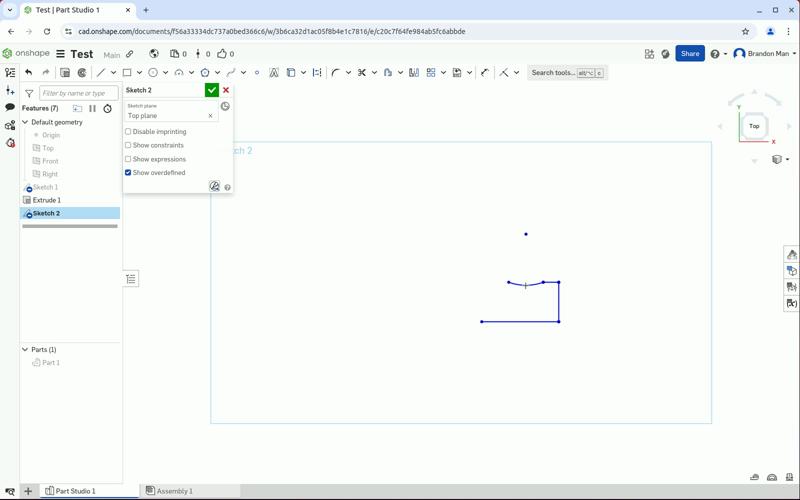
mouse_move(508, 282)
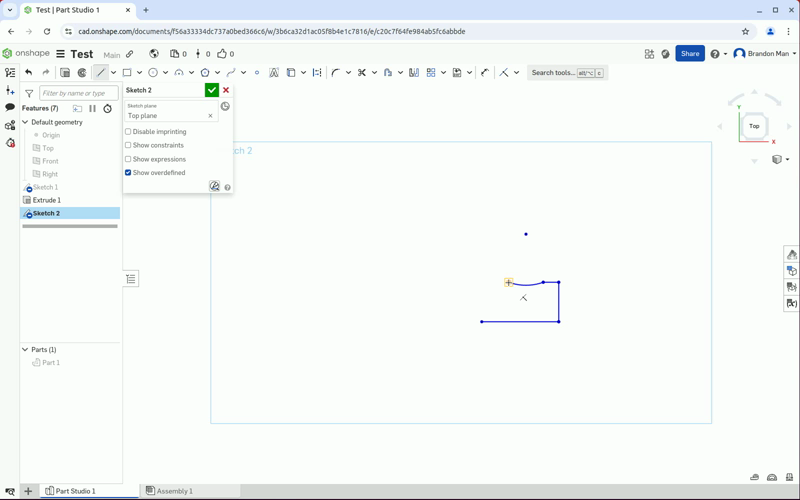
click(508, 282)
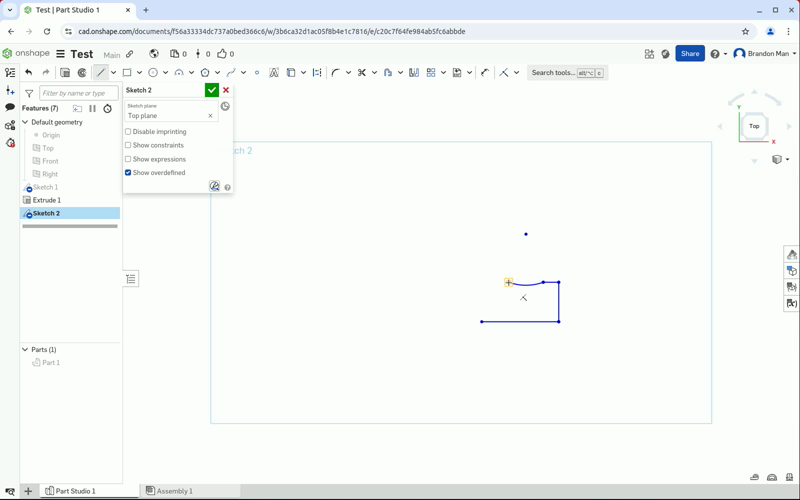
key_down(shift)
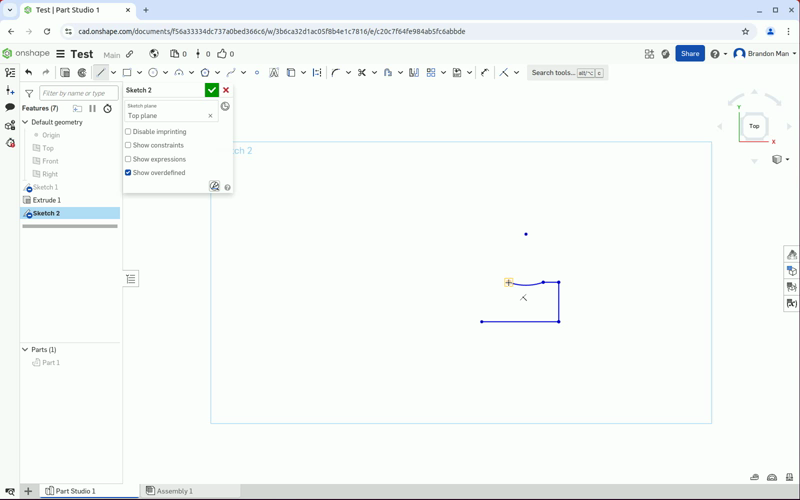
mouse_move(538, 282)
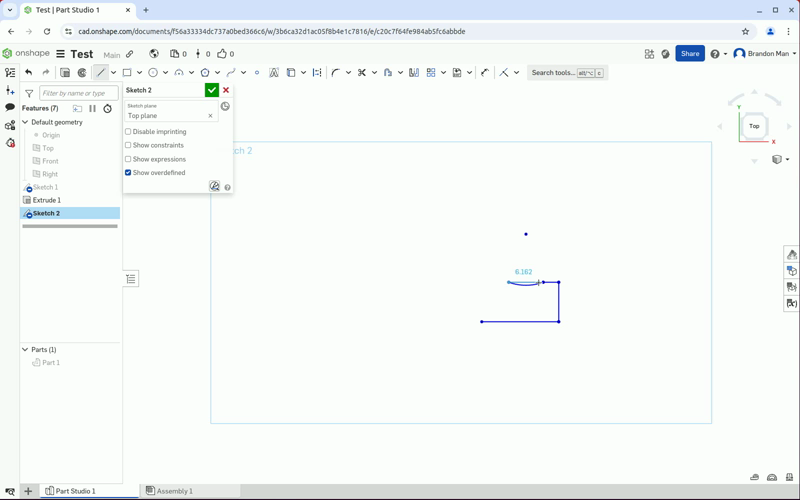
mouse_move(481, 282)
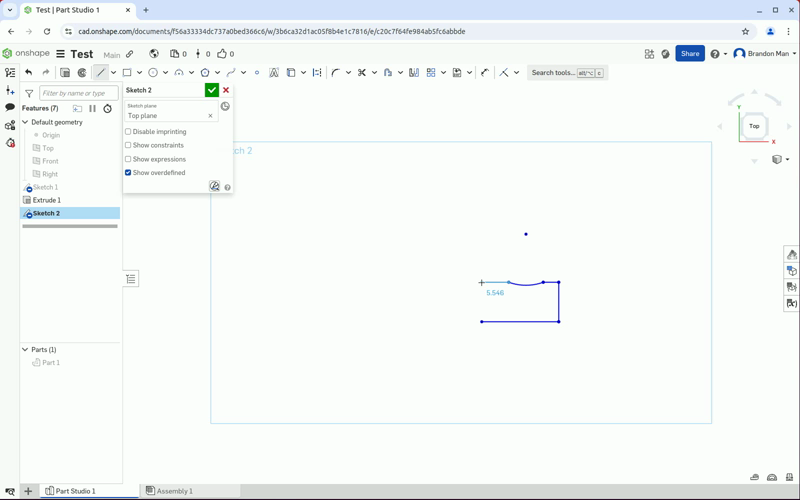
click(481, 282)
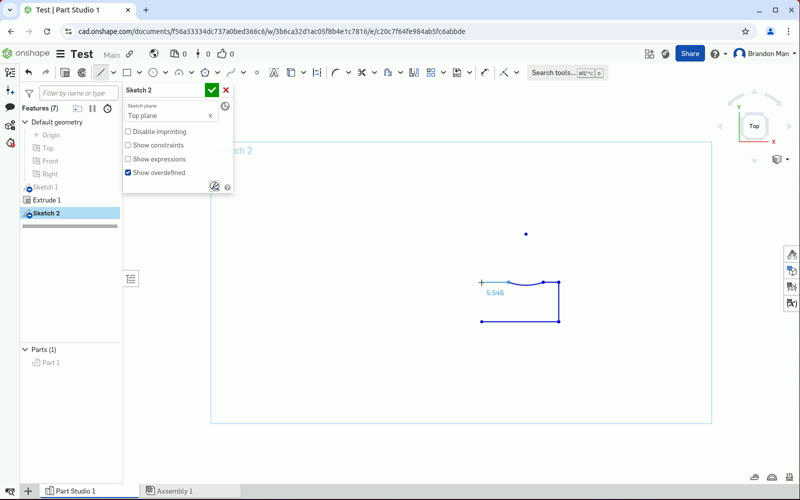
key_up(shift)
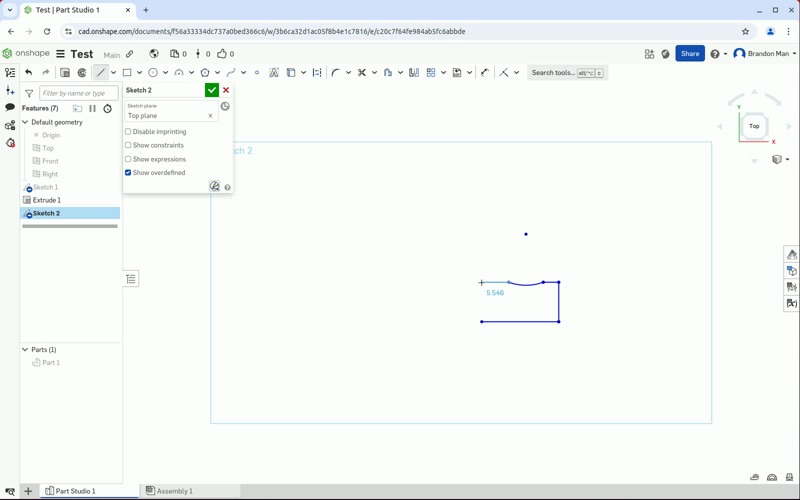
mouse_move(511, 282)
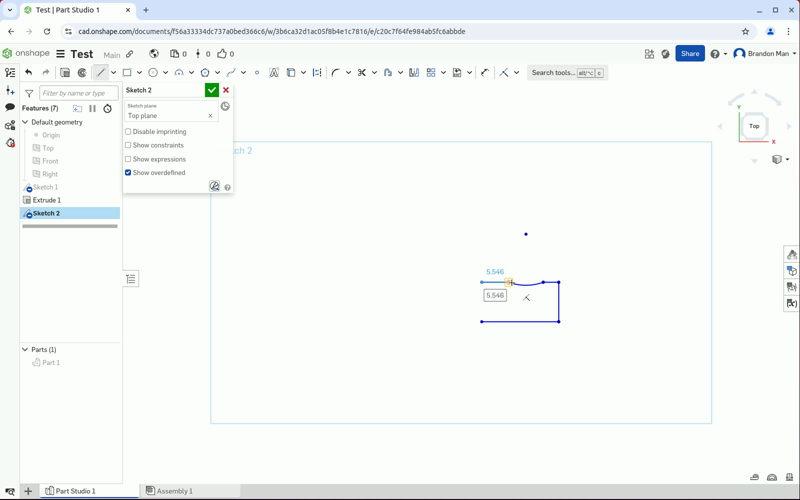
key_down(shift)
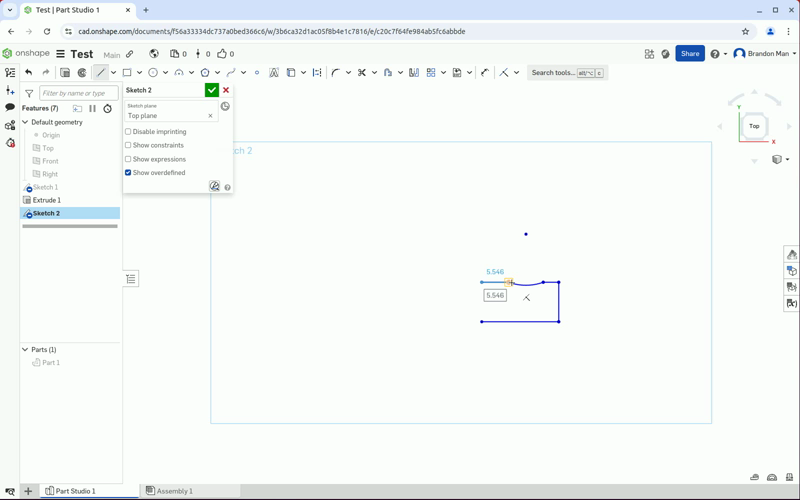
mouse_move(481, 321)
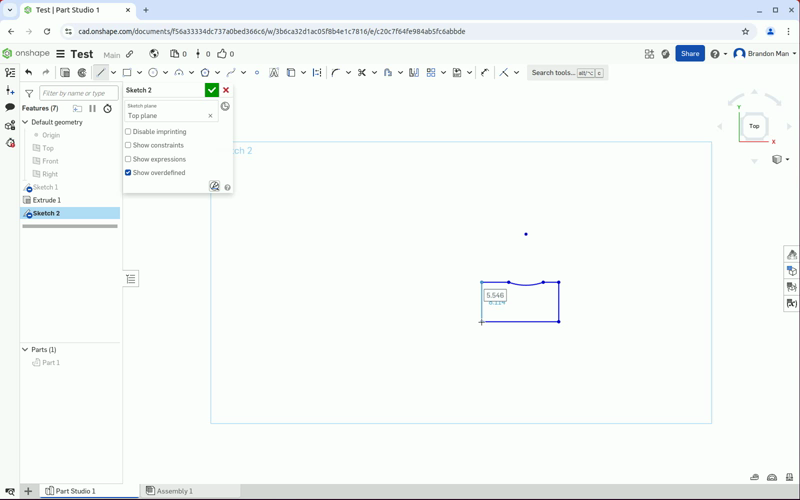
key_up(shift)
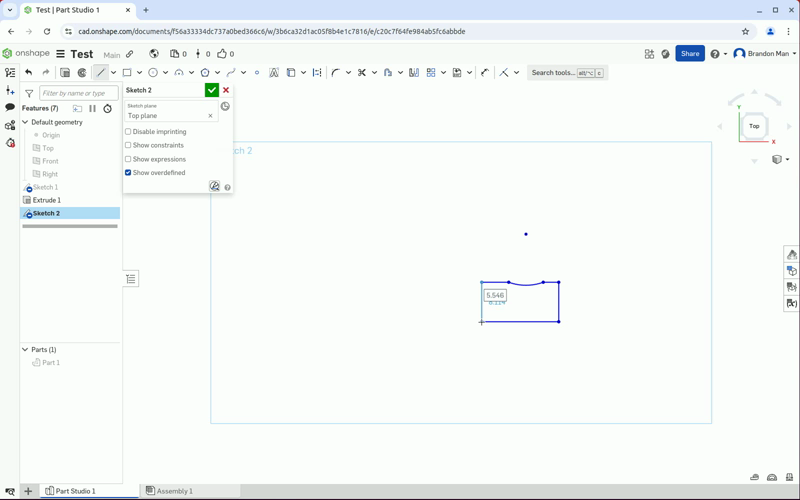
click(481, 321)
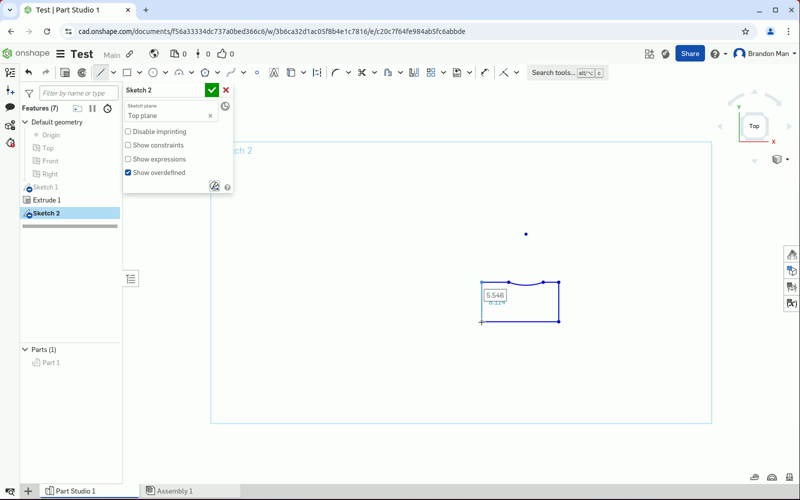
key(esc)
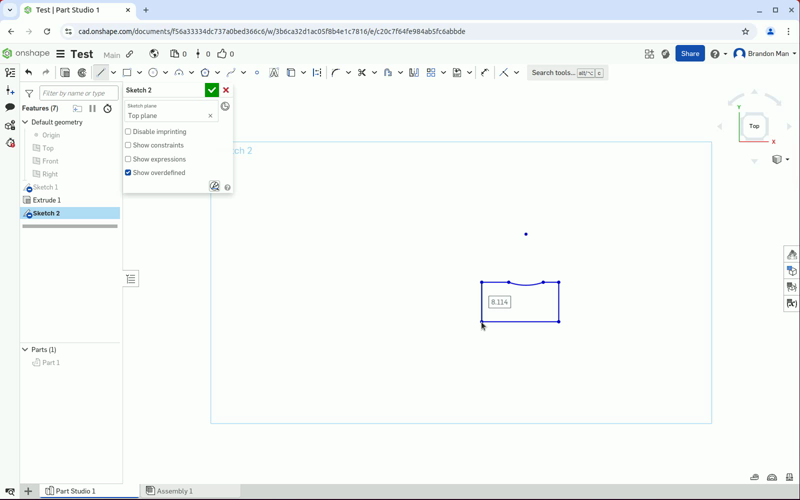
mouse_move(487, 308)
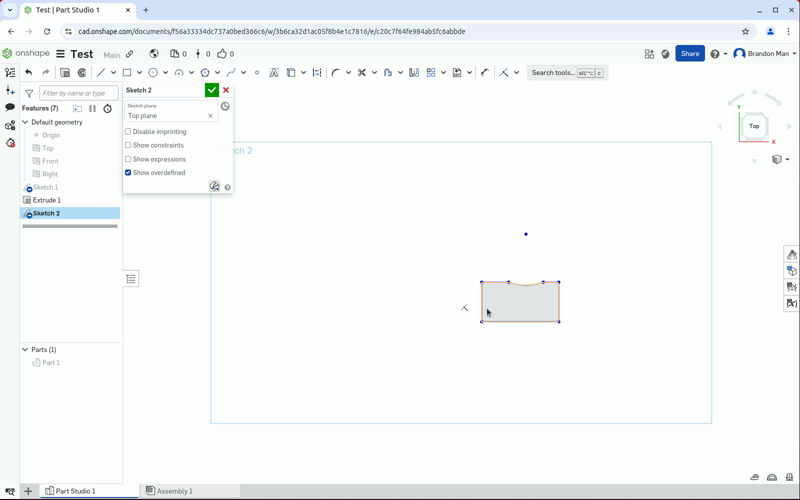
click(487, 308)
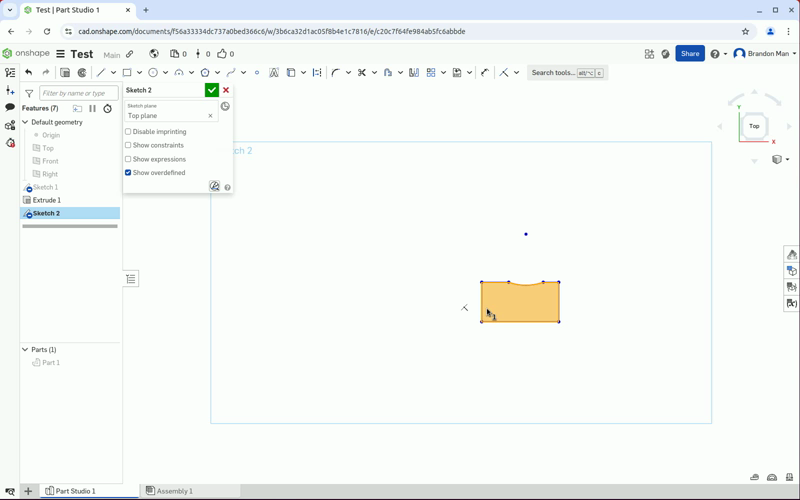
mouse_move(73, 352)
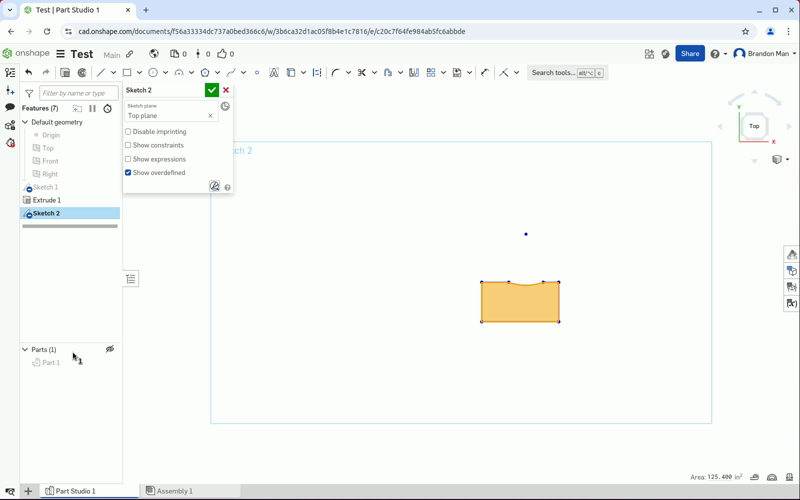
key(shift+y)
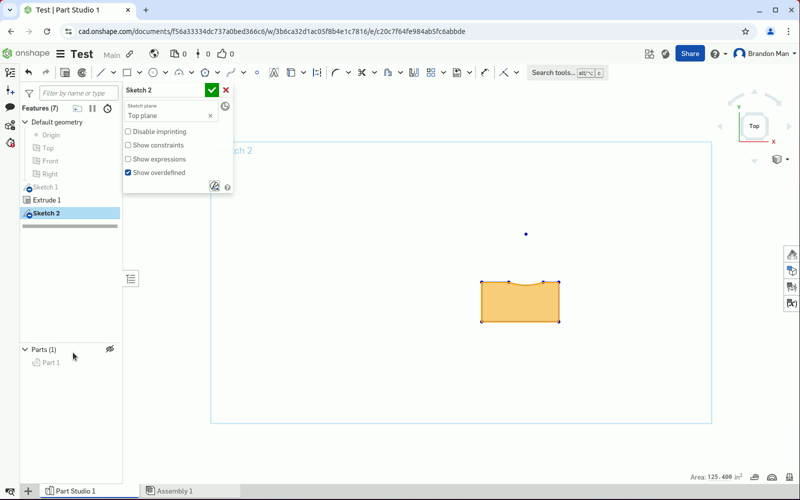
key(shift+e)
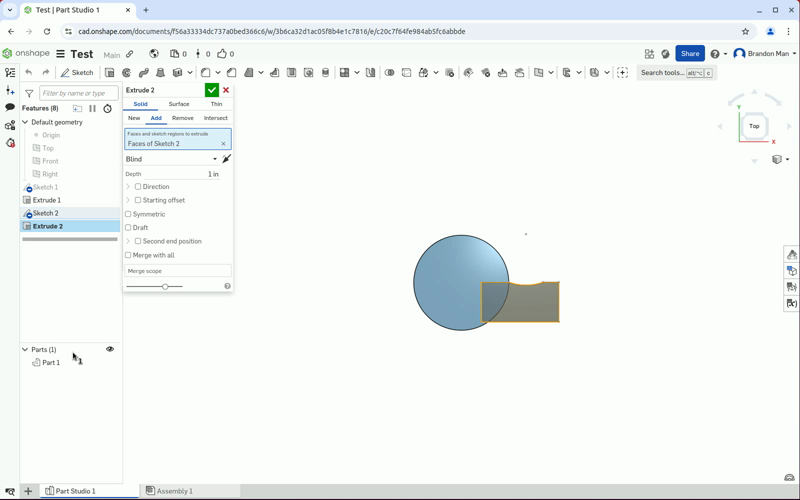
mouse_move(143, 106)
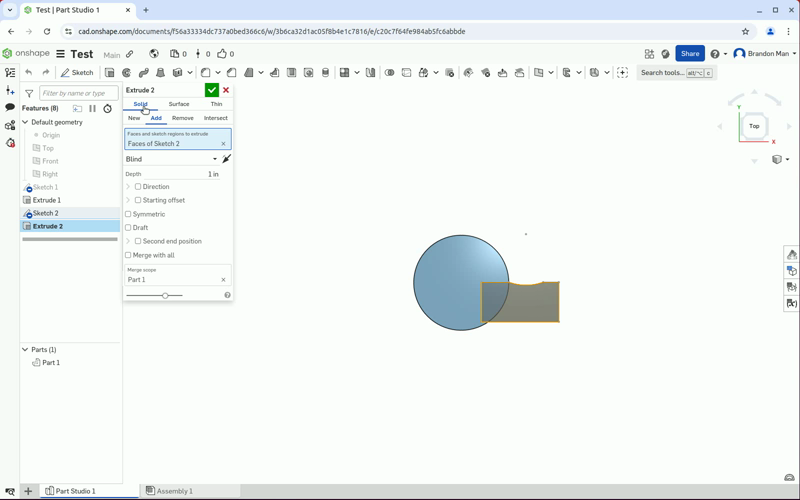
click(143, 106)
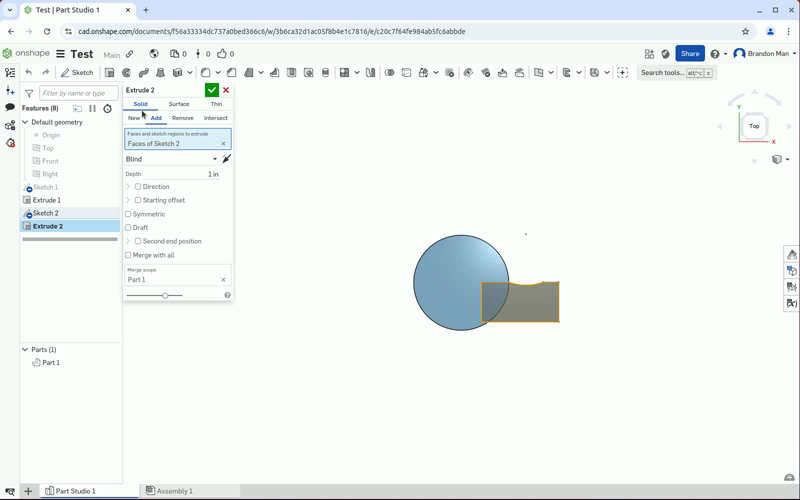
mouse_move(137, 120)
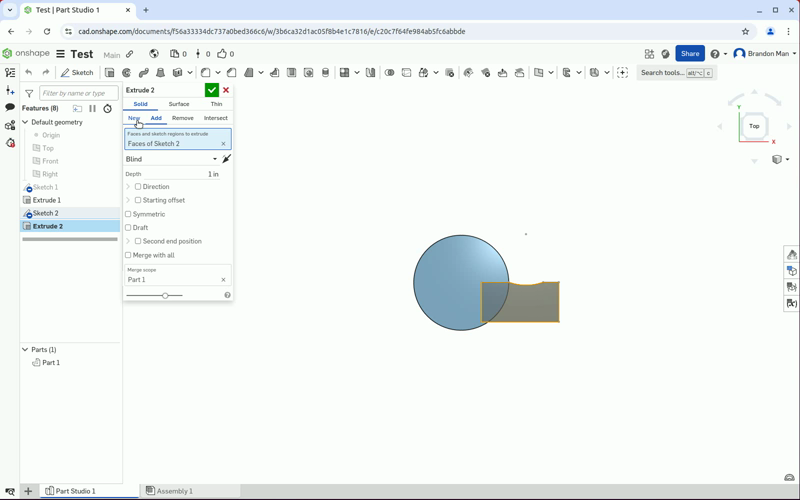
click(137, 120)
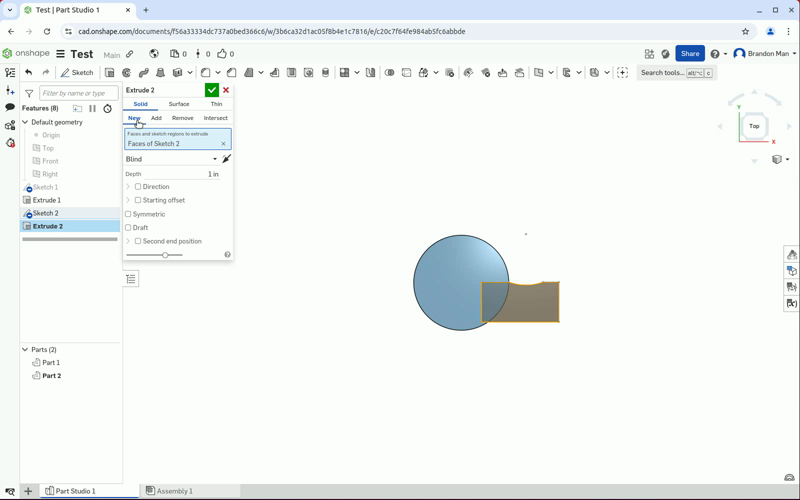
key(tab, 4)
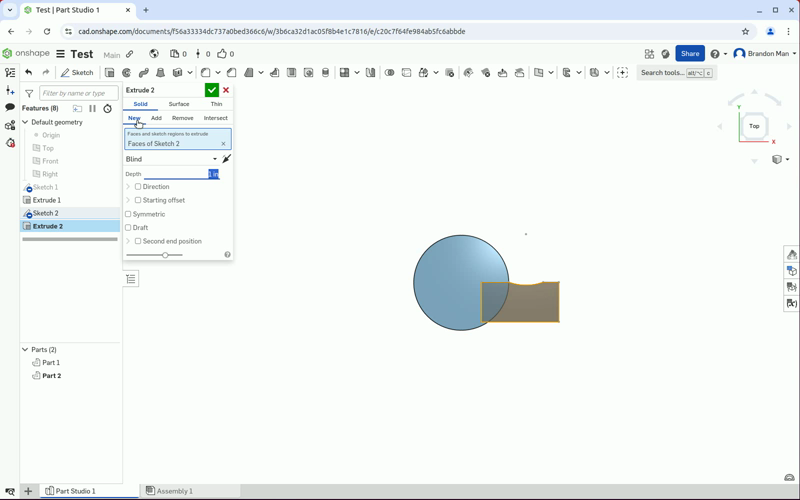
text(8.184)
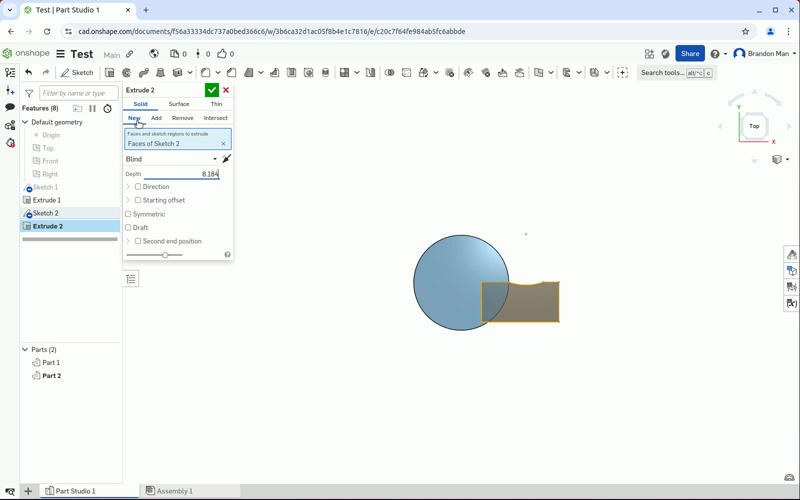
key(enter)
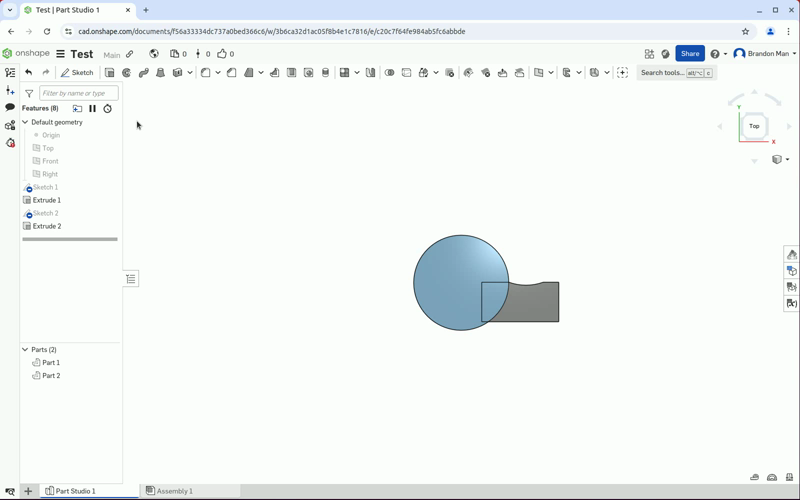
key(shift+h)
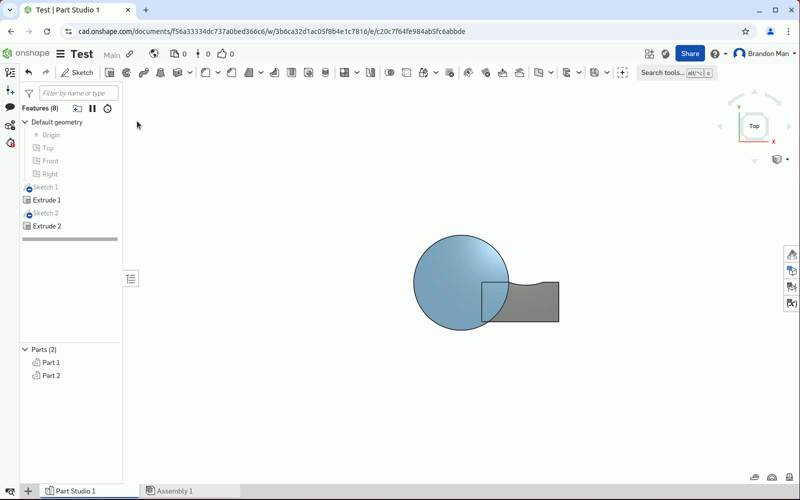
key(shift+h)
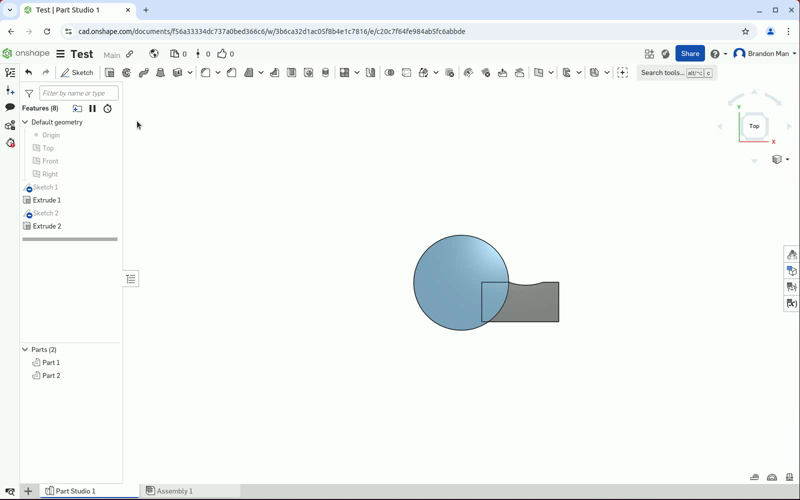
mouse_move(73, 189)
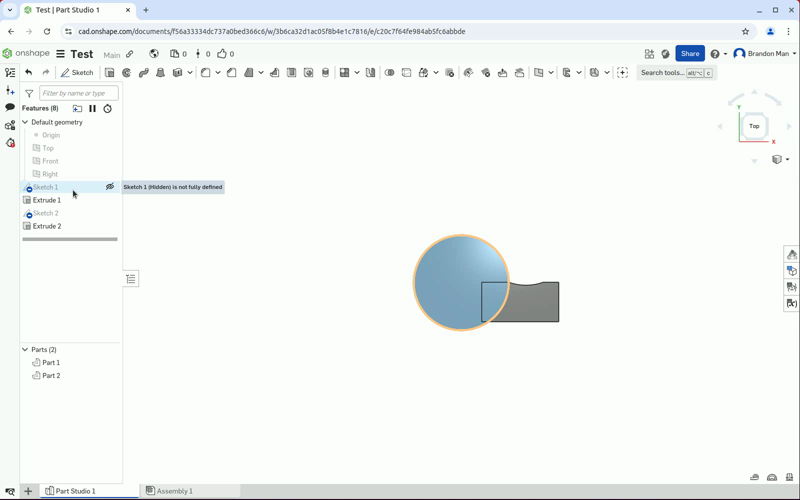
click(73, 189)
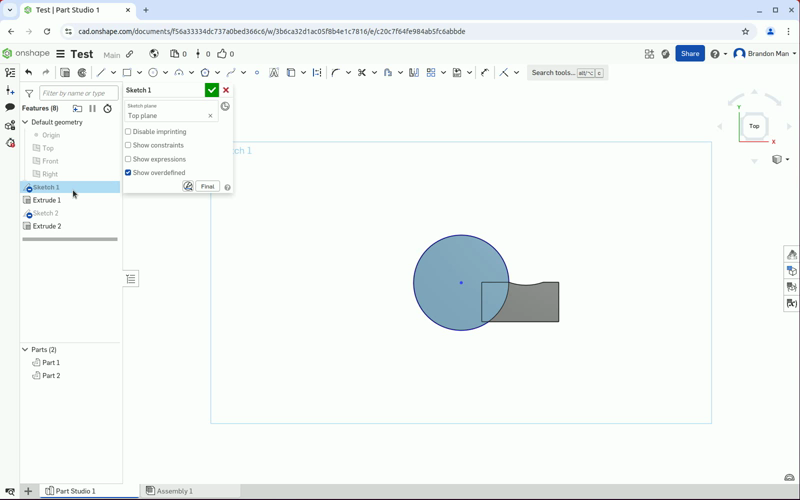
mouse_move(229, 92)
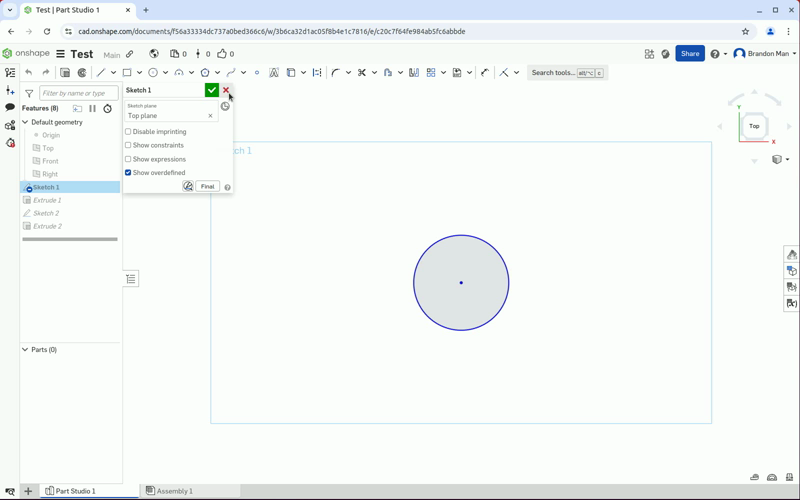
click(229, 92)
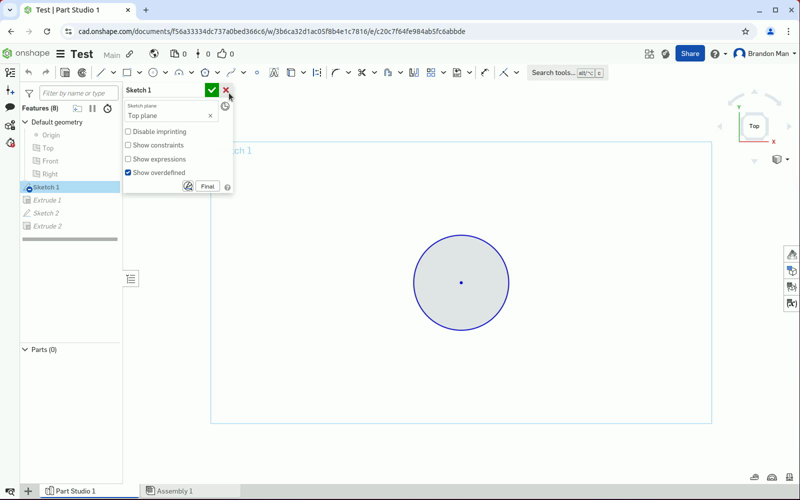
key(shift+s)
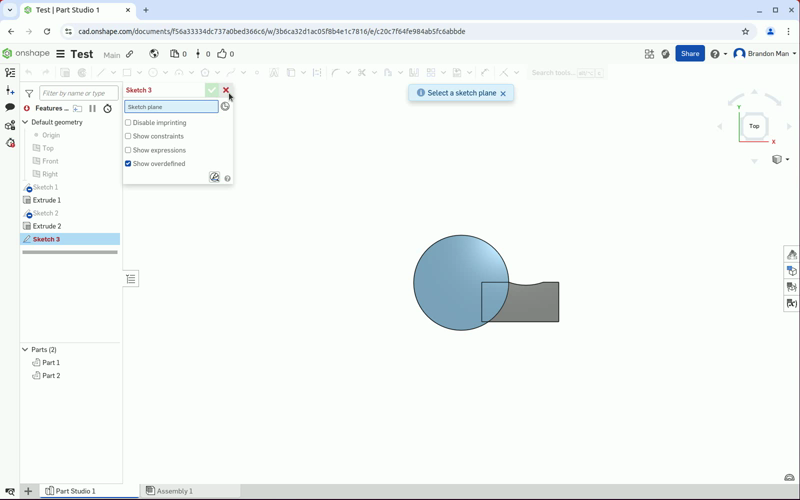
mouse_move(73, 150)
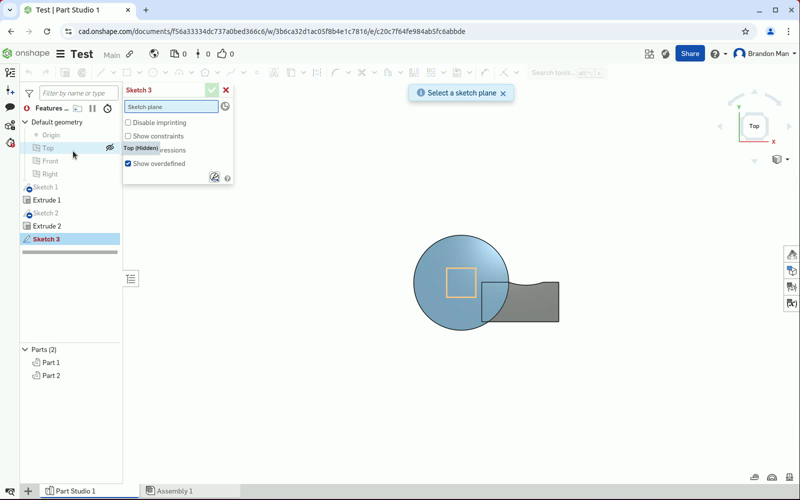
click(73, 150)
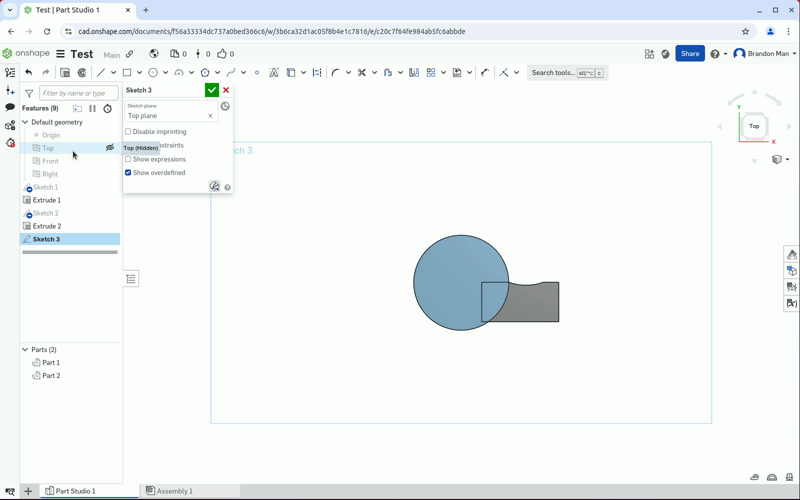
mouse_move(73, 352)
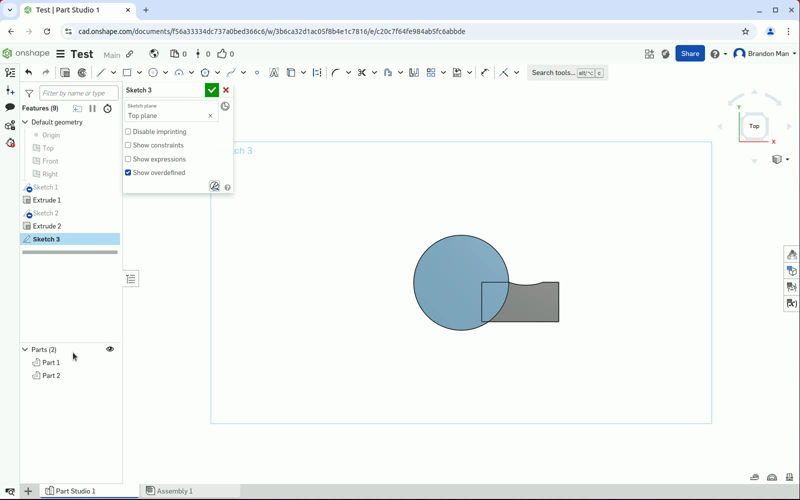
key(y)
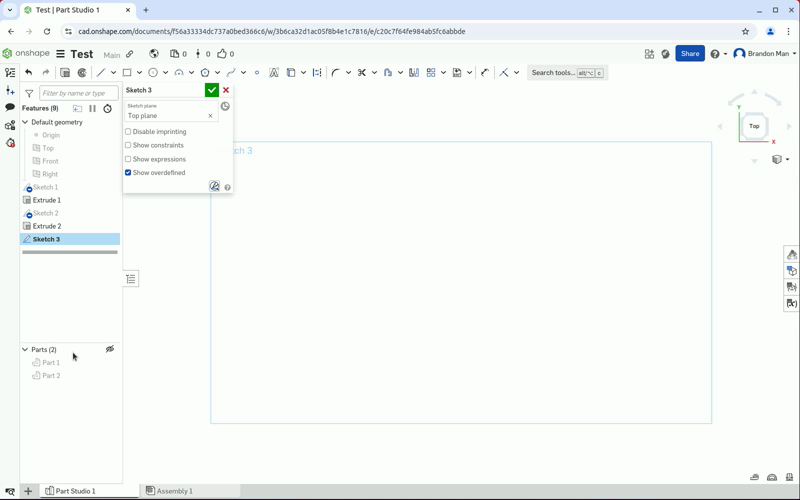
key(l)
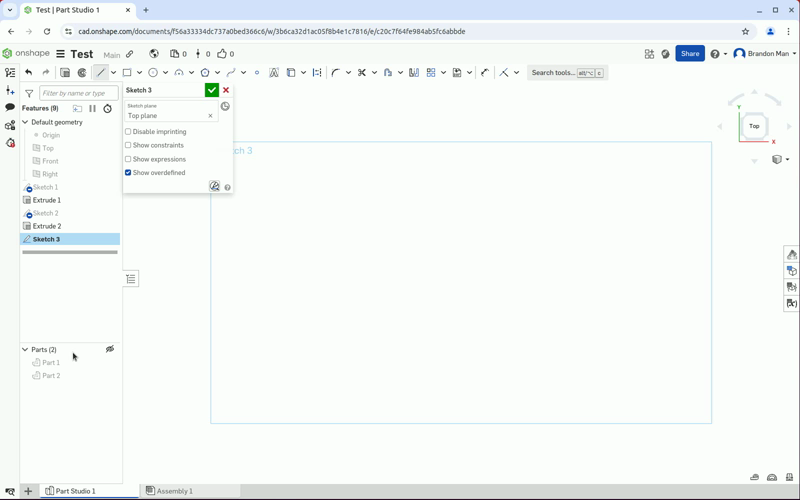
key_down(shift)
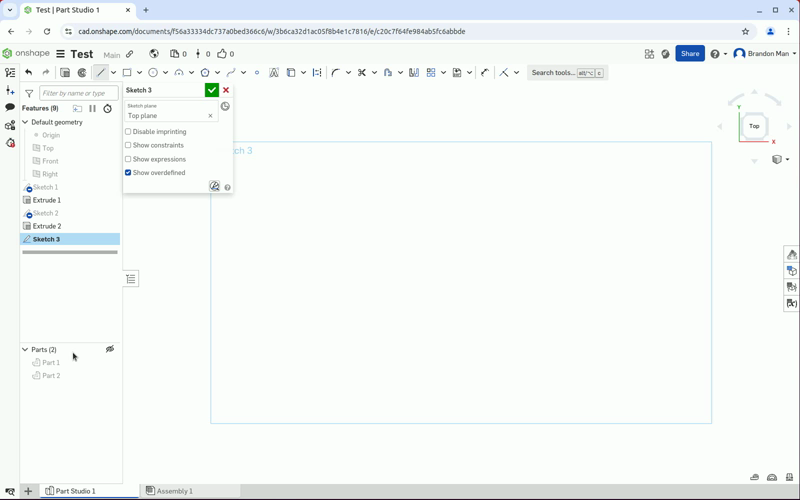
mouse_move(507, 282)
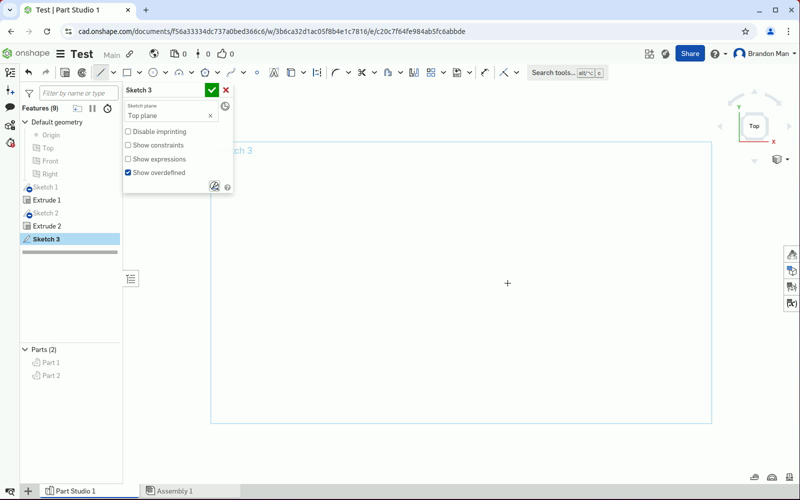
click(507, 282)
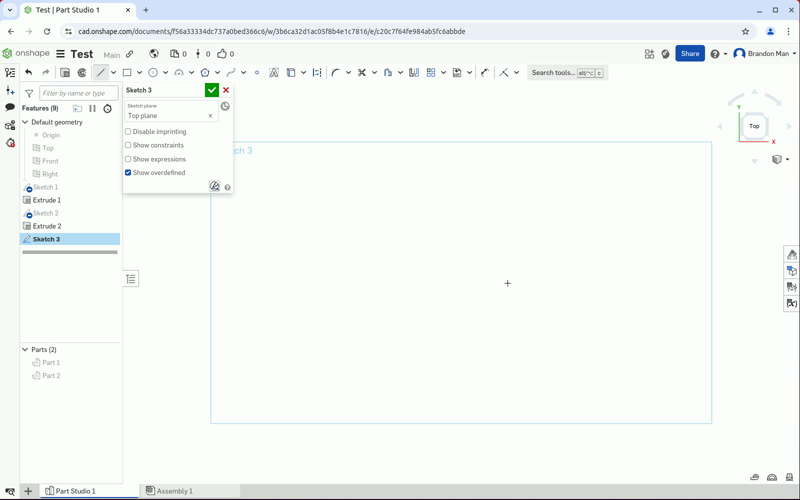
key_up(shift)
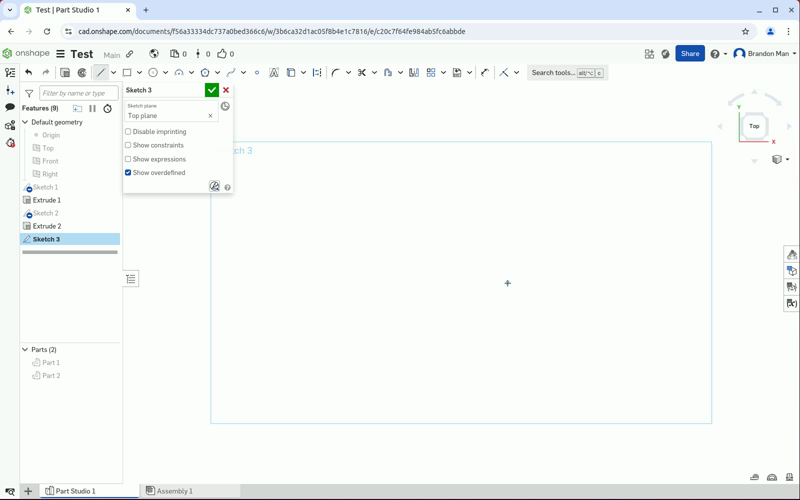
key_down(shift)
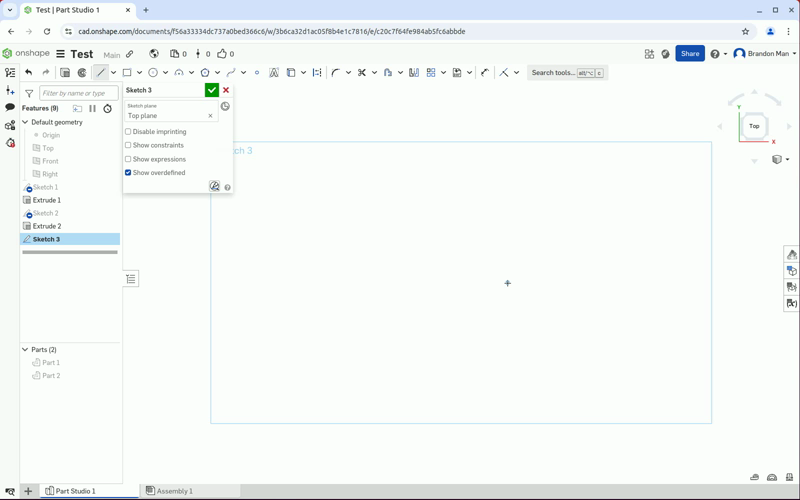
mouse_move(537, 282)
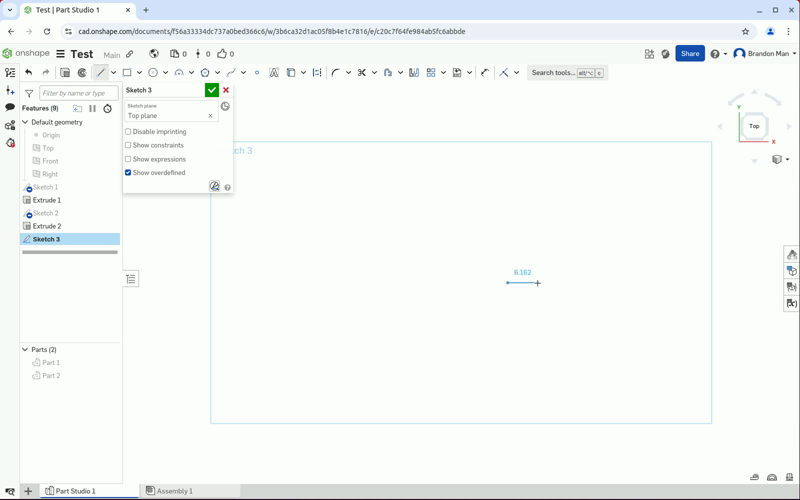
mouse_move(541, 282)
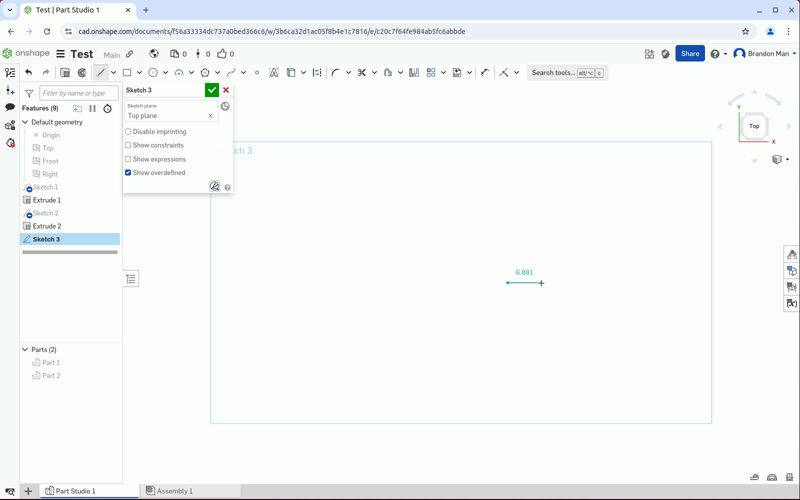
click(541, 282)
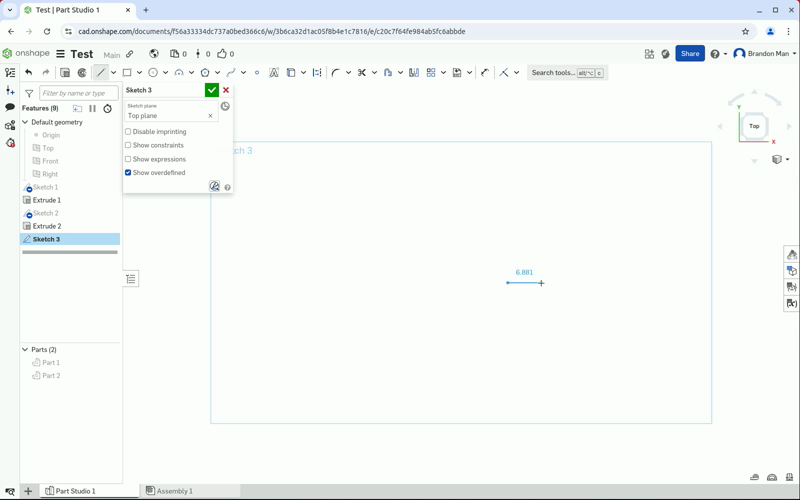
key_up(shift)
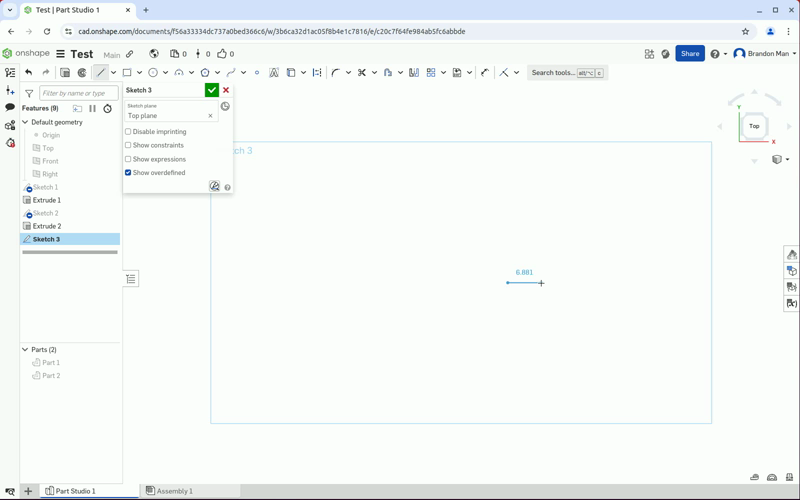
key(esc)
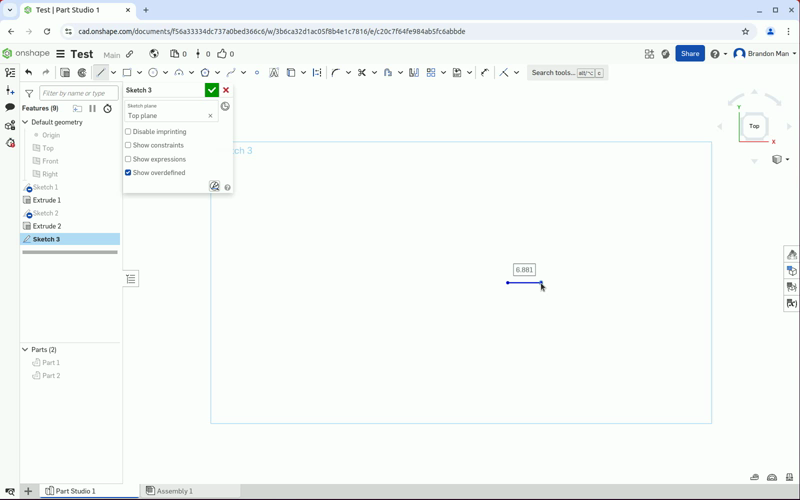
key(a)
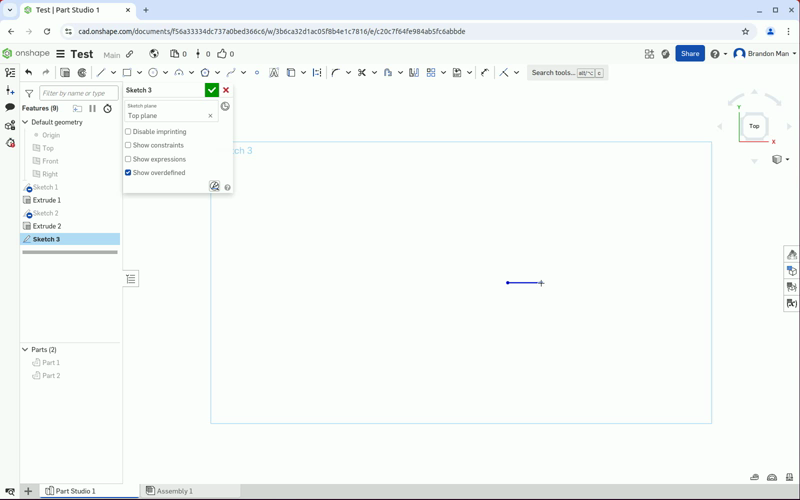
mouse_move(541, 282)
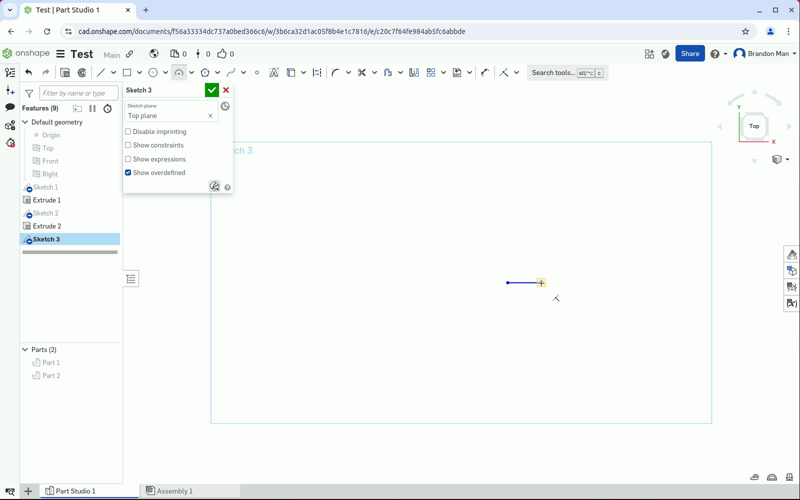
click(541, 282)
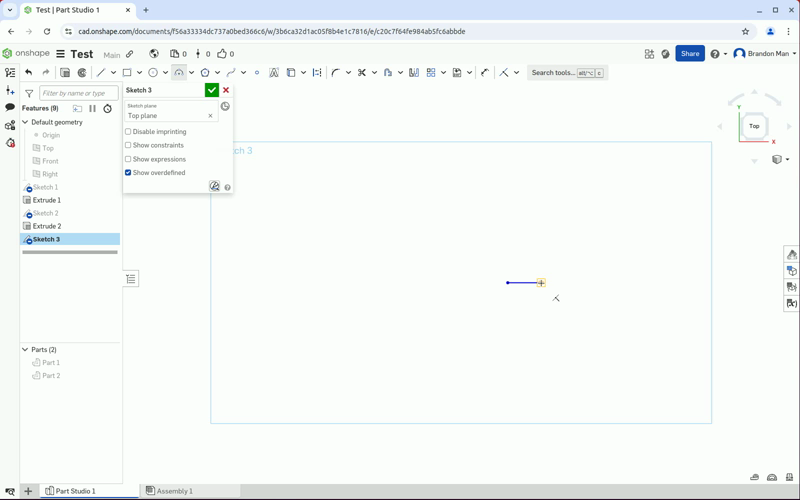
mouse_move(507, 282)
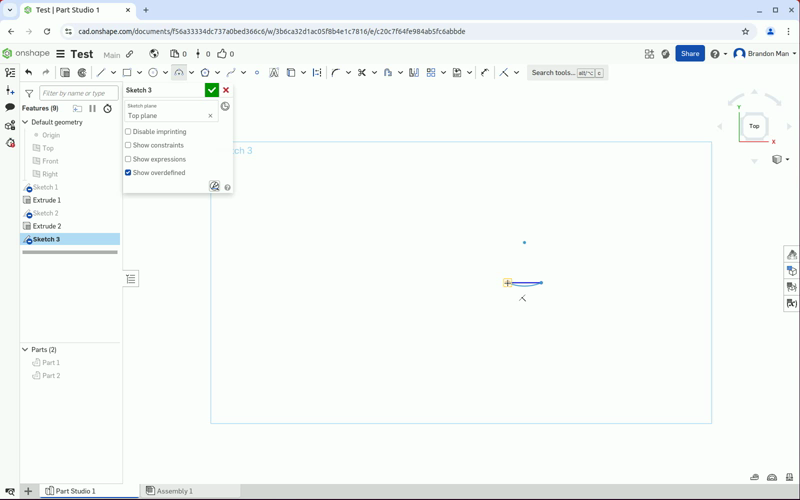
click(507, 282)
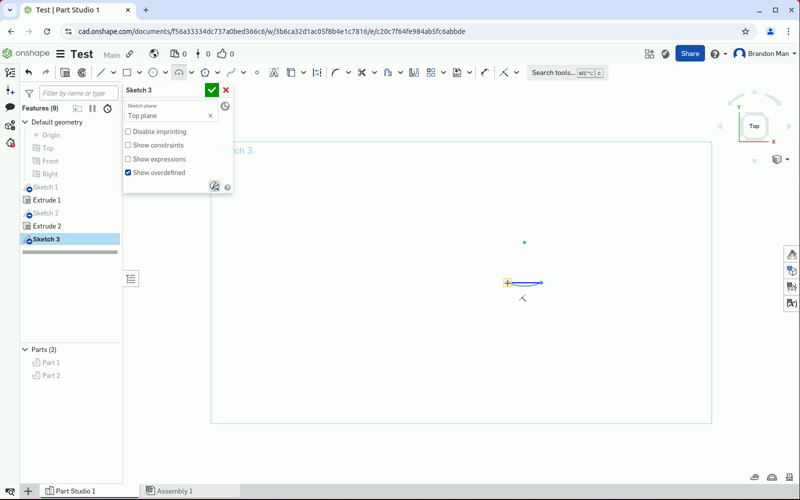
key_down(shift)
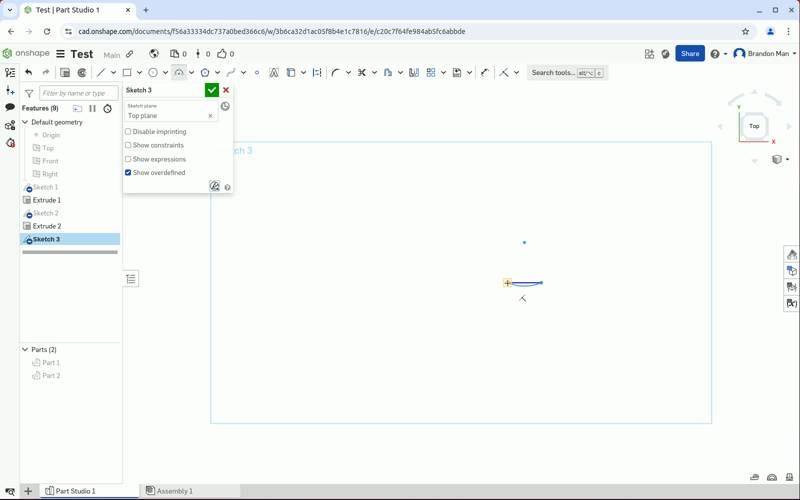
mouse_move(524, 189)
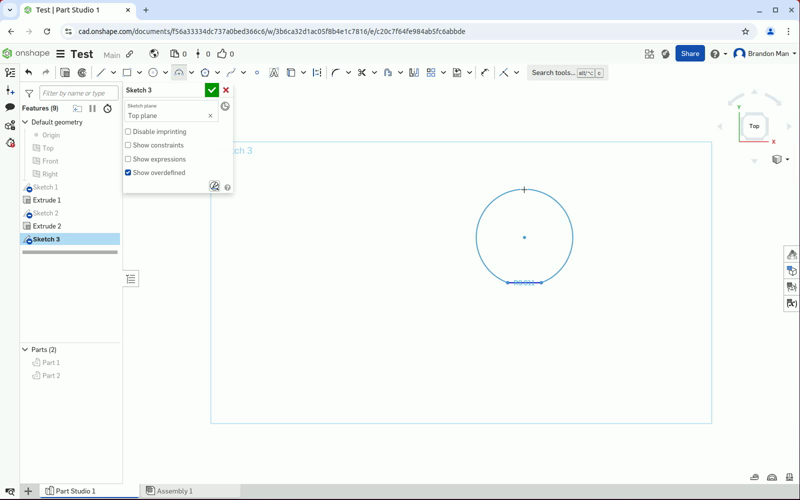
click(524, 189)
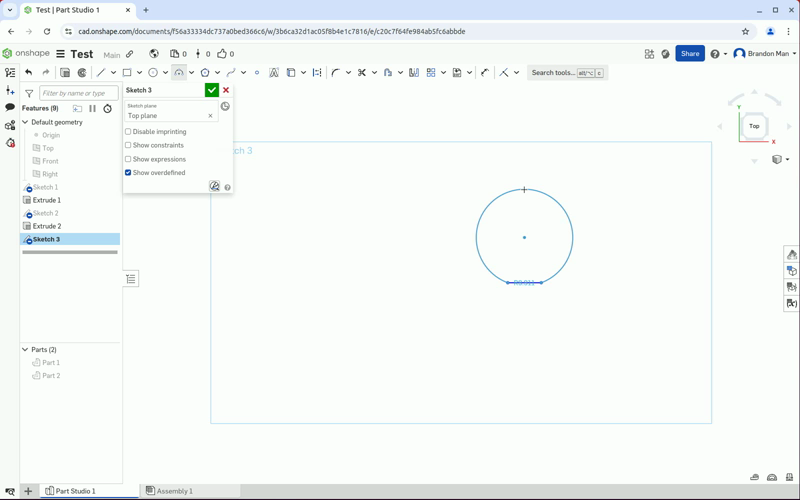
key_up(shift)
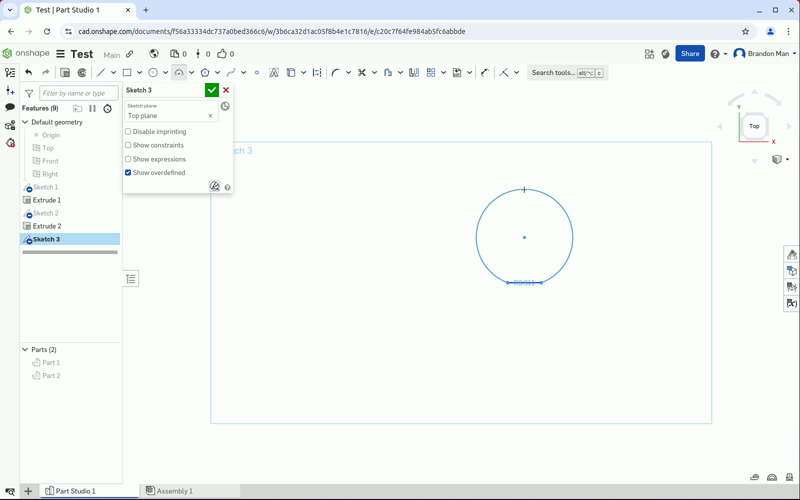
key(esc)
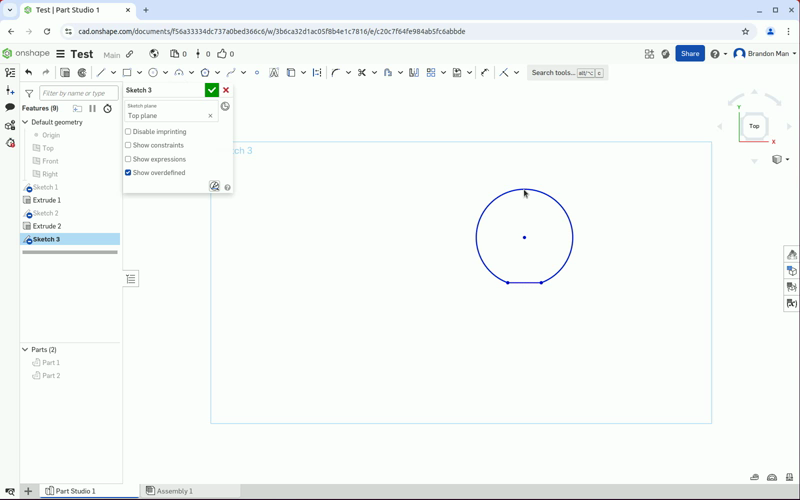
mouse_move(534, 237)
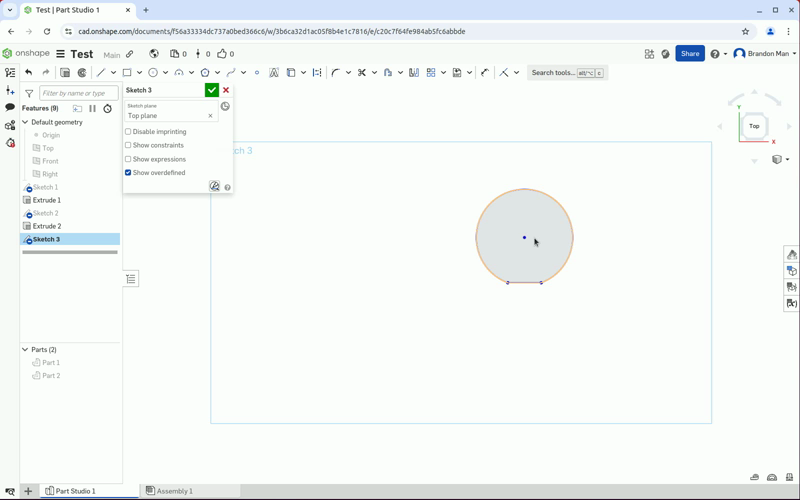
click(534, 237)
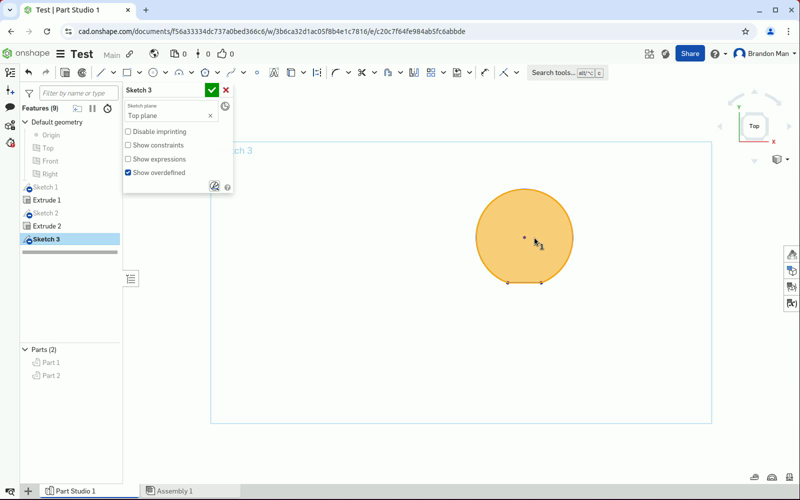
mouse_move(73, 352)
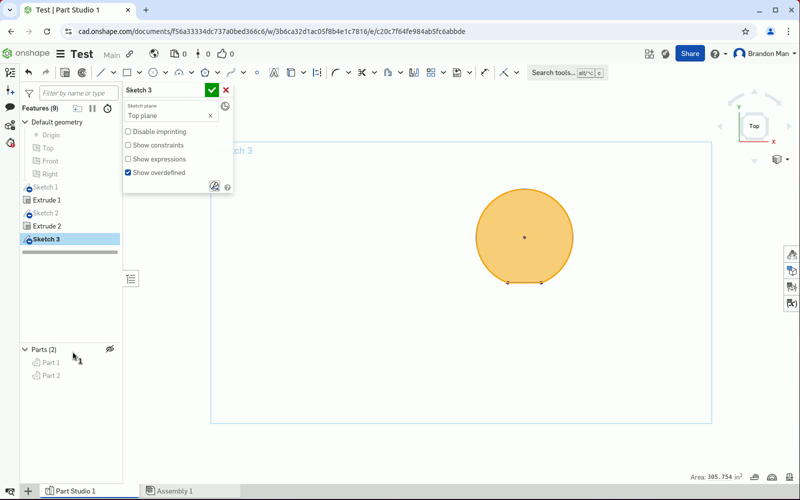
key(shift+y)
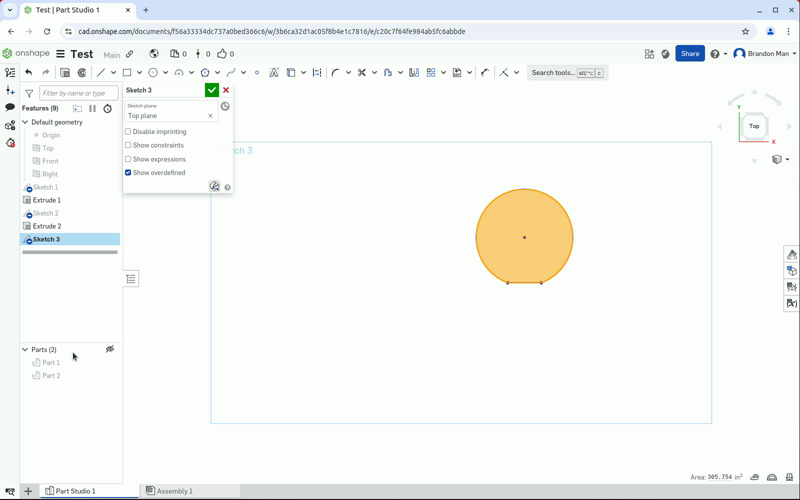
key(shift+e)
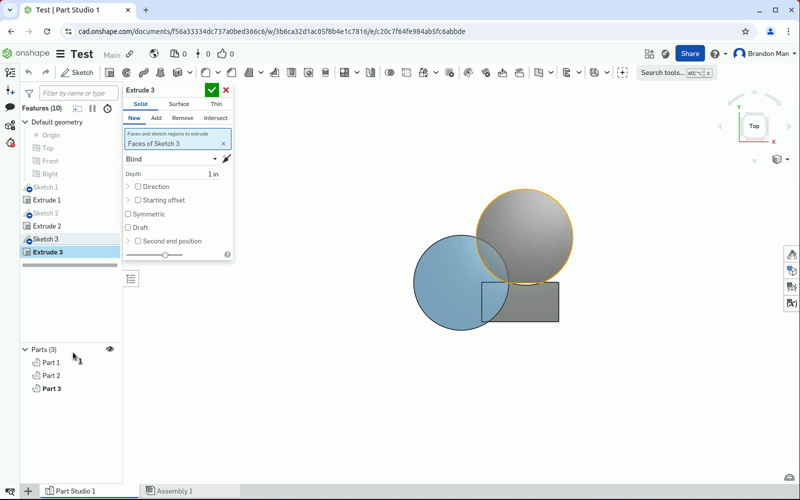
mouse_move(143, 106)
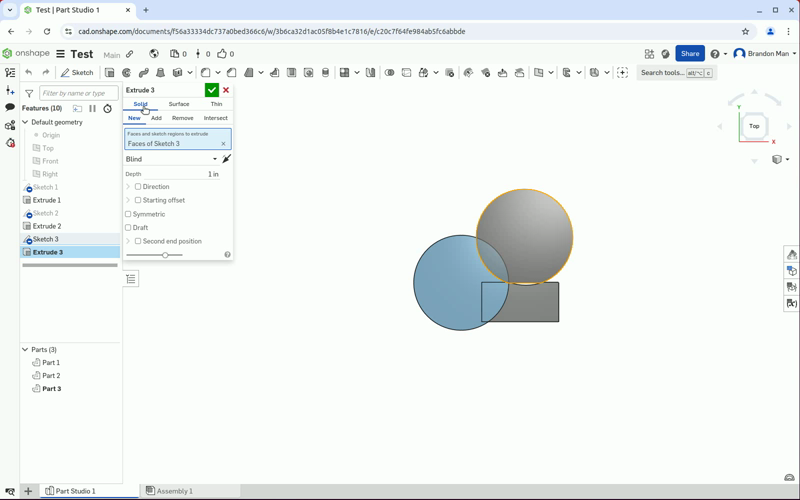
click(143, 106)
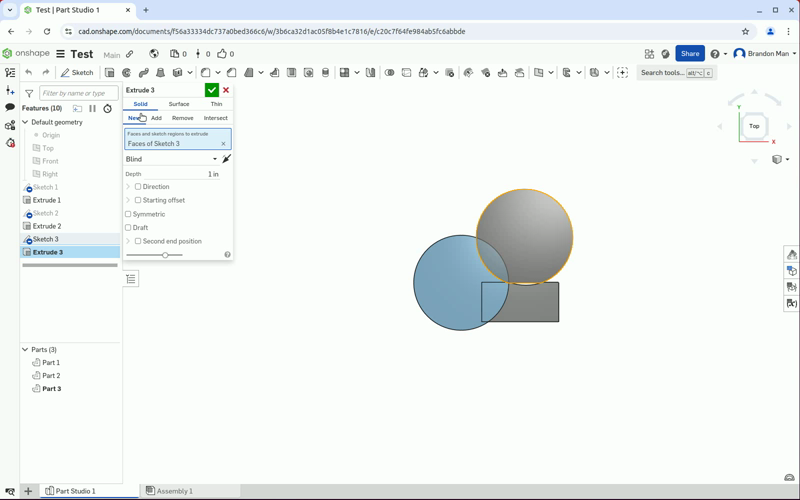
mouse_move(137, 120)
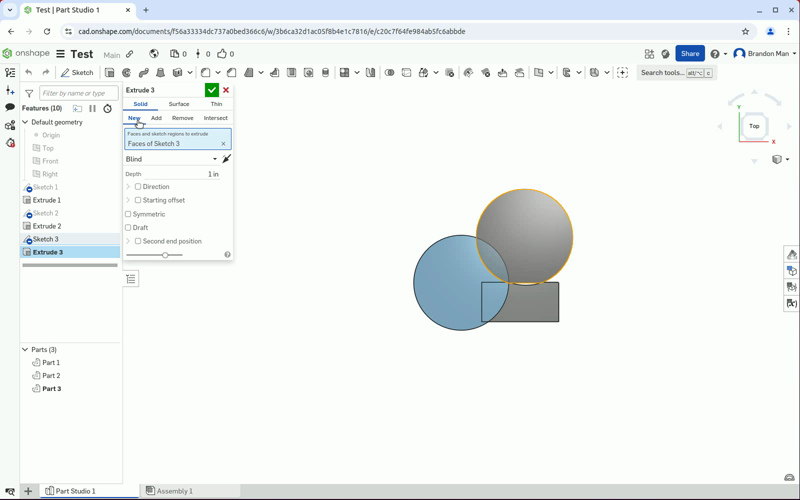
click(137, 120)
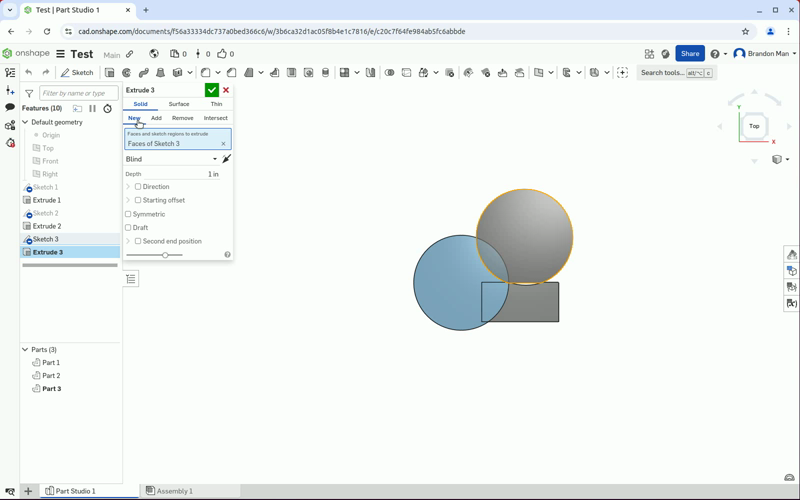
key(tab, 4)
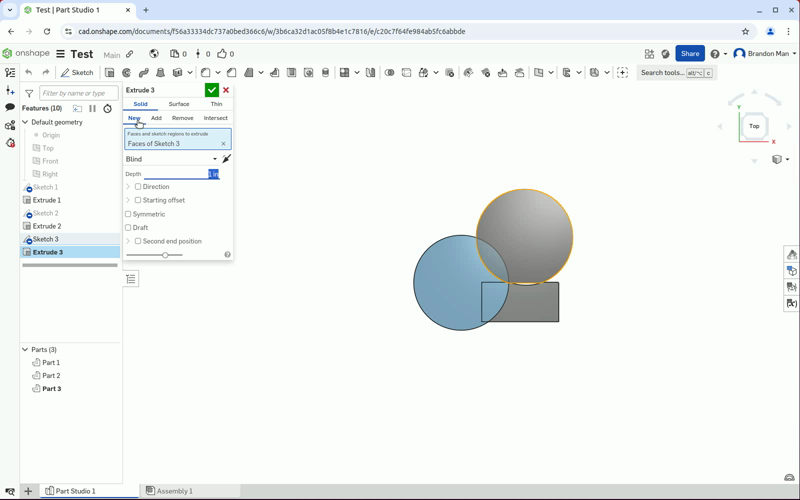
text(8.184)
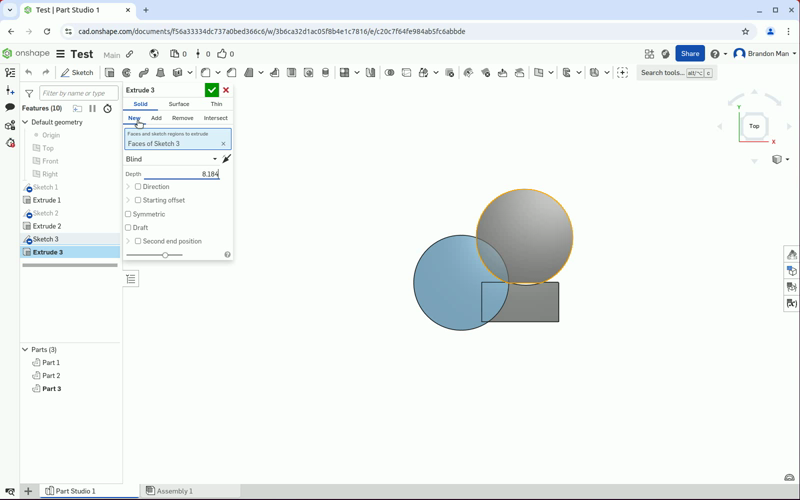
key(enter)
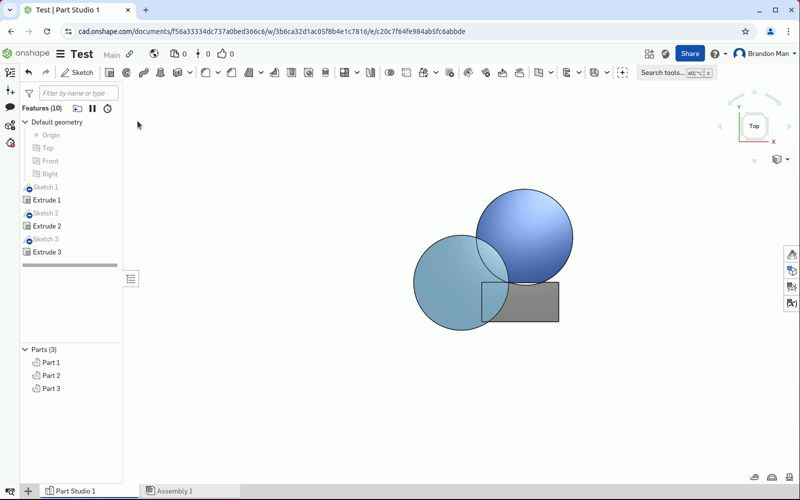
key(shift+h)
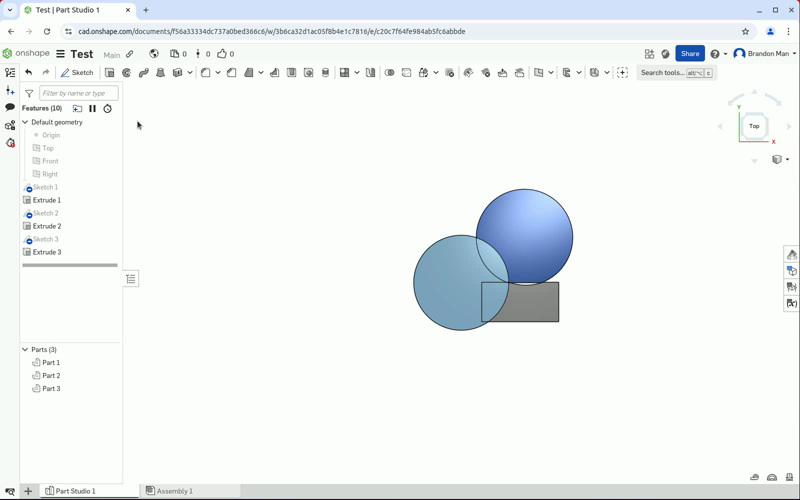
key(shift+h)
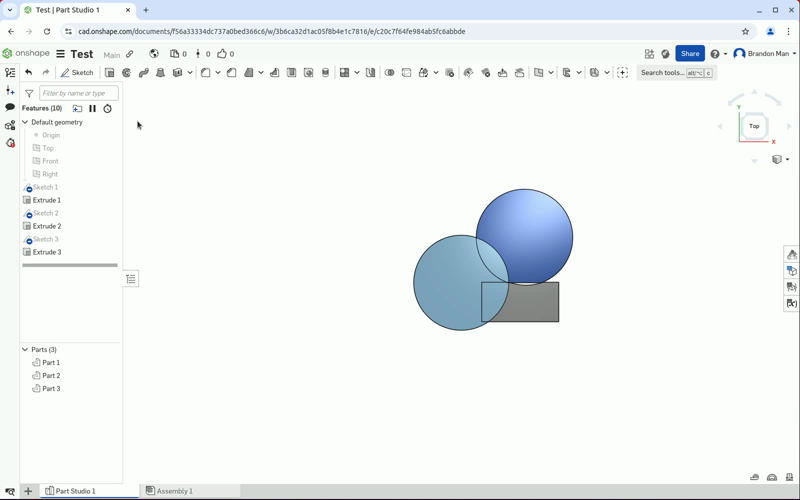
mouse_move(73, 189)
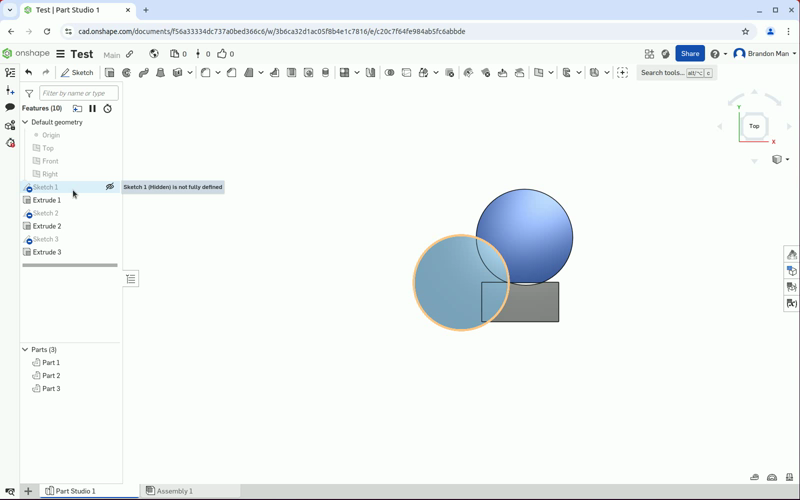
click(73, 189)
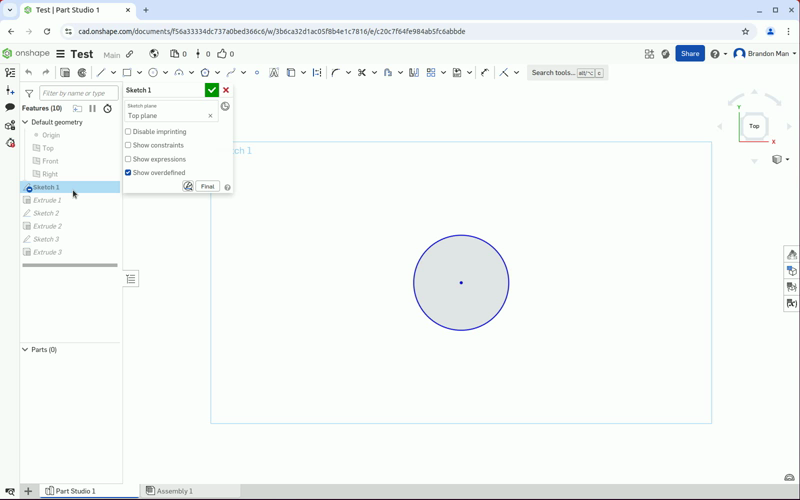
mouse_move(229, 92)
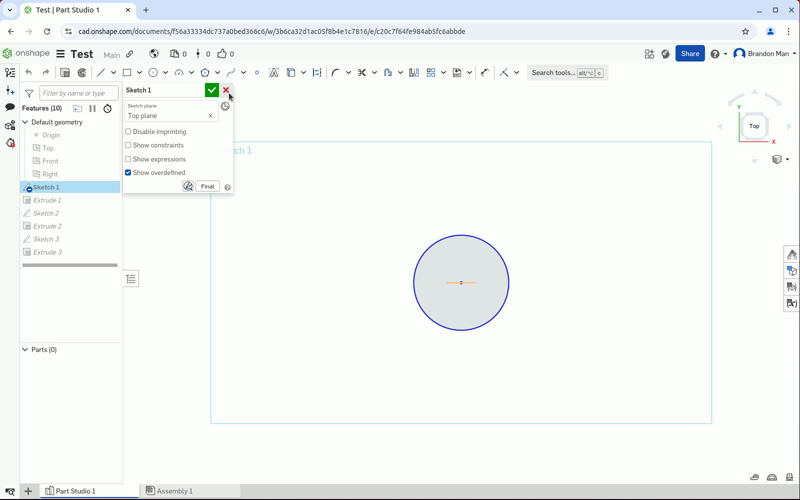
click(229, 92)
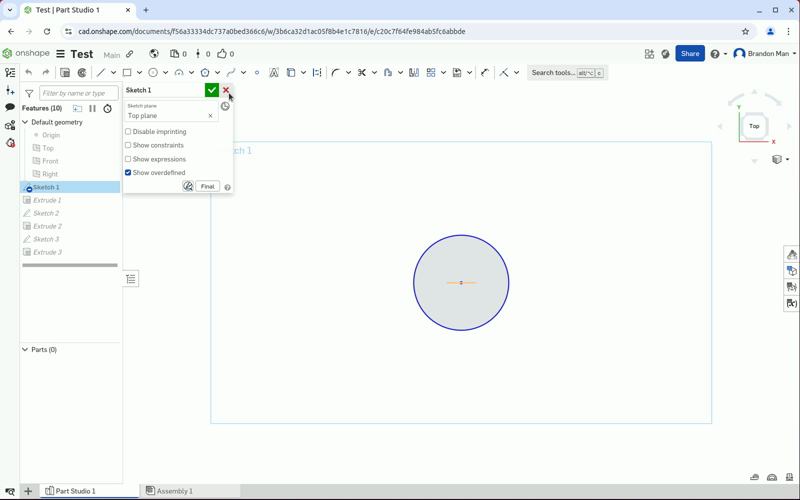
key(shift+s)
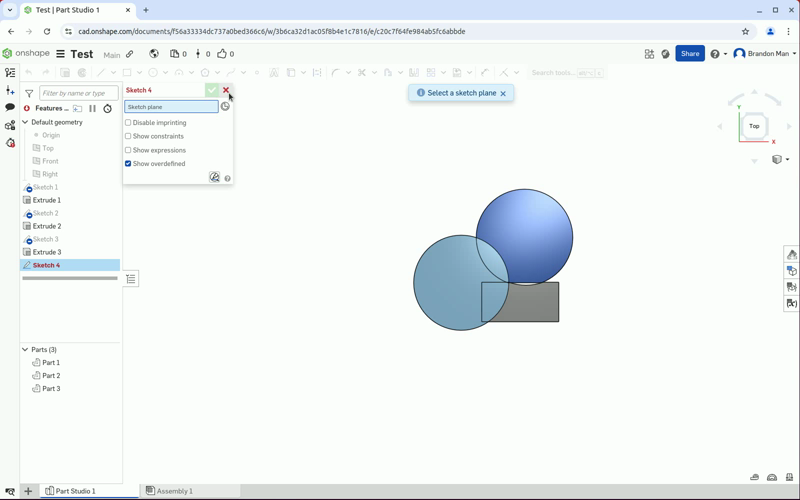
mouse_move(73, 150)
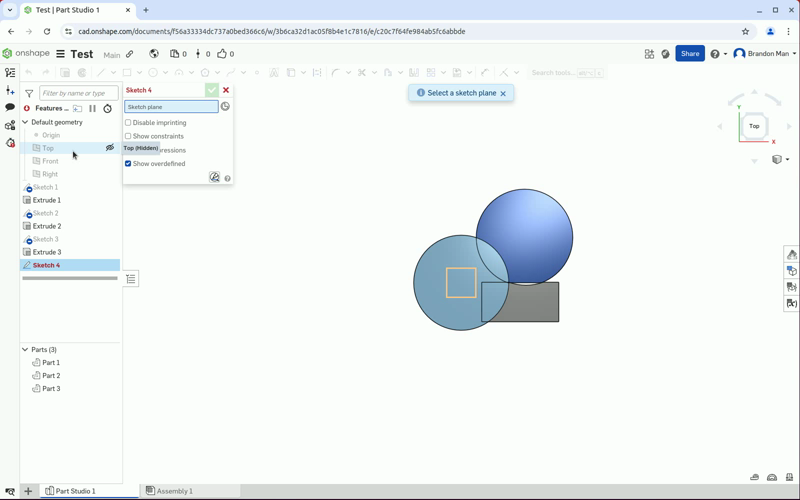
click(73, 150)
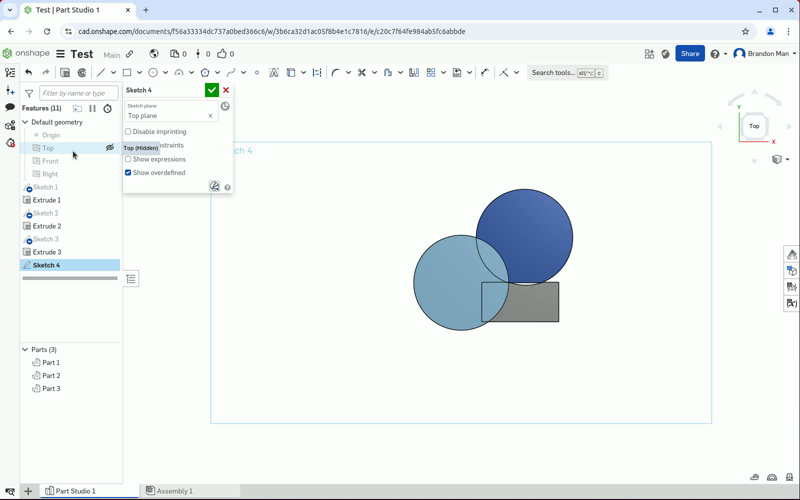
mouse_move(73, 352)
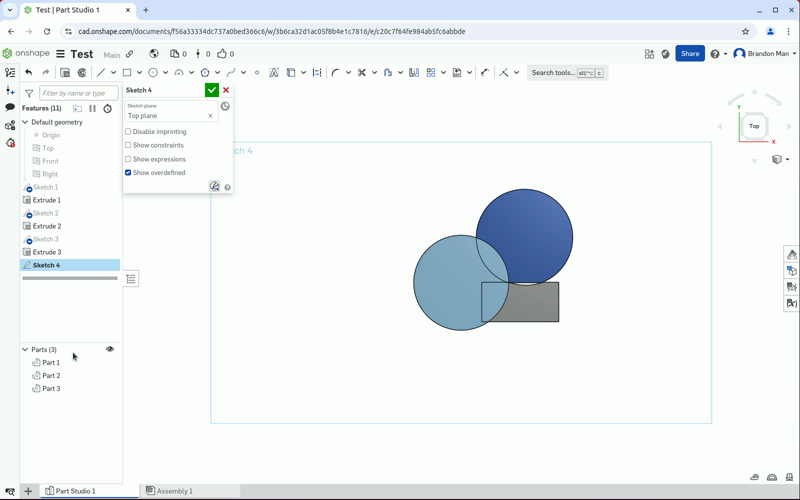
key(y)
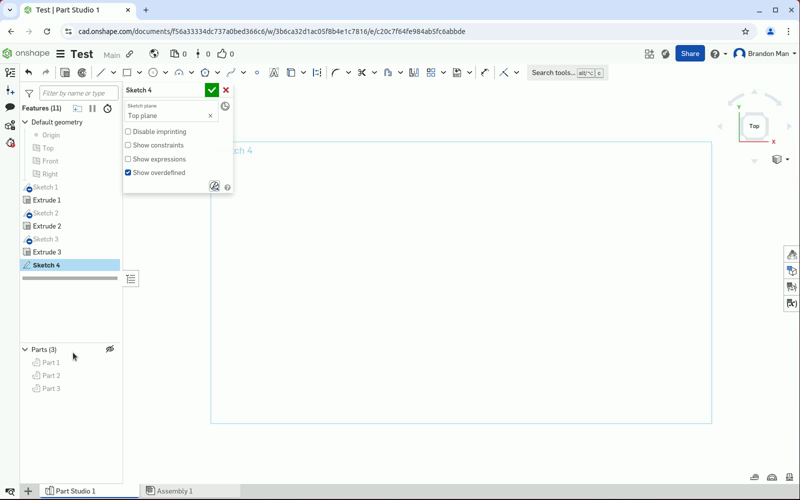
key(c)
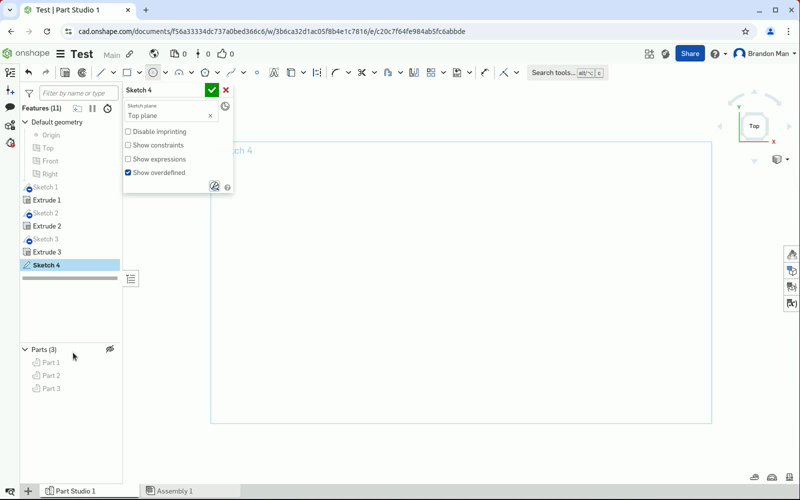
key_down(shift)
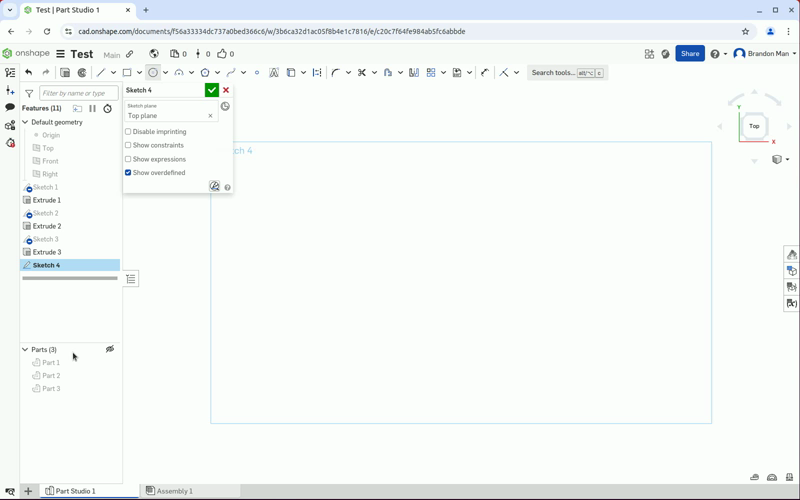
mouse_move(437, 215)
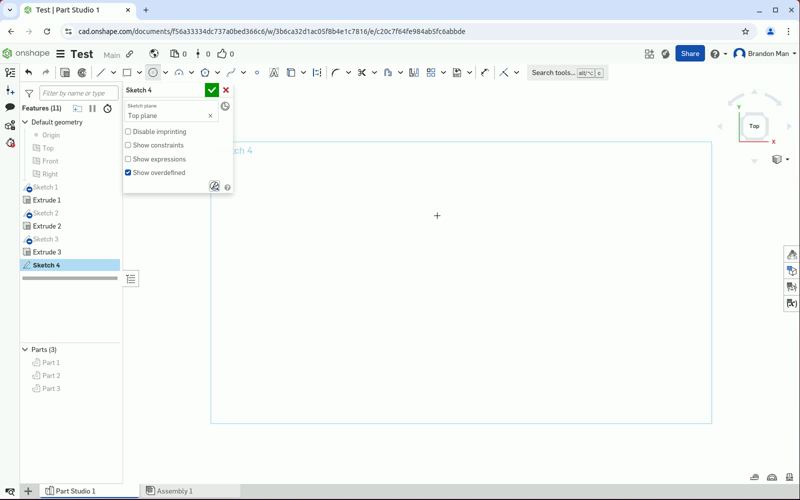
click(437, 215)
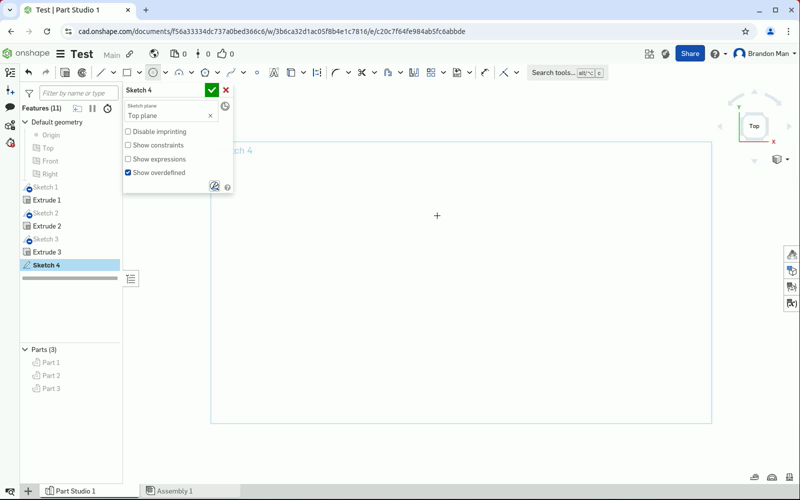
key_up(shift)
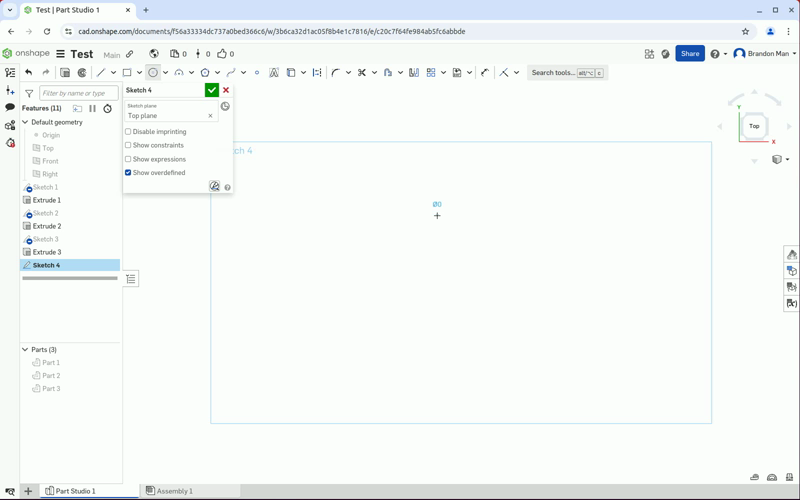
mouse_move(463, 215)
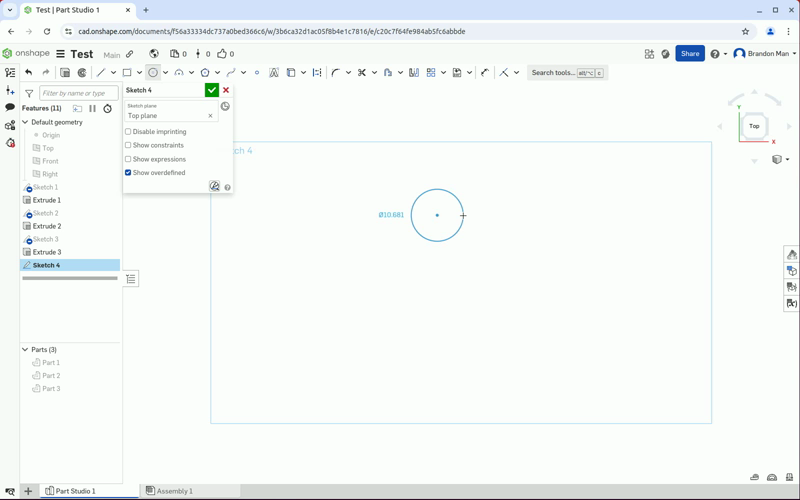
click(463, 215)
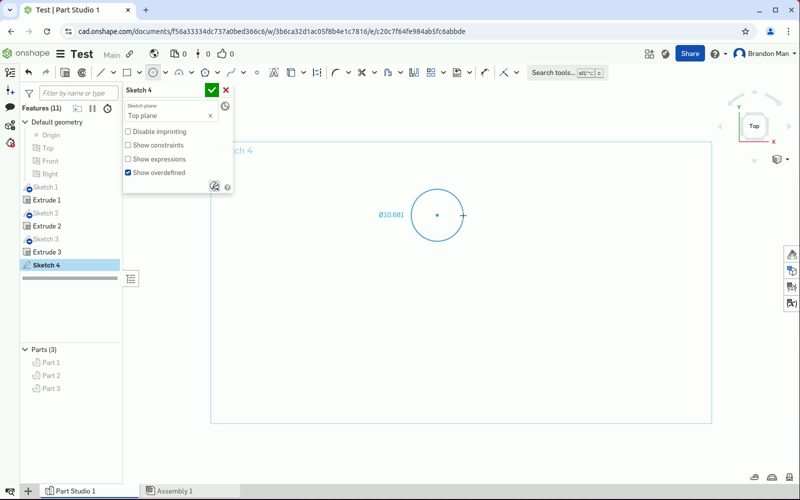
key(esc)
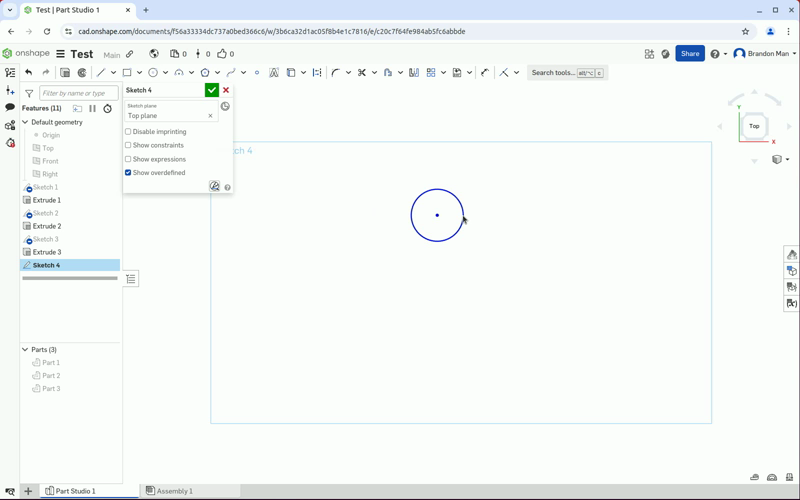
mouse_move(437, 224)
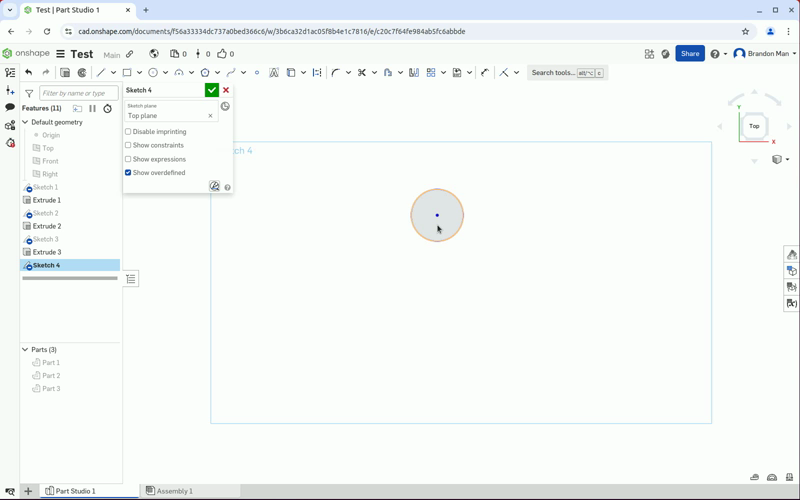
click(437, 224)
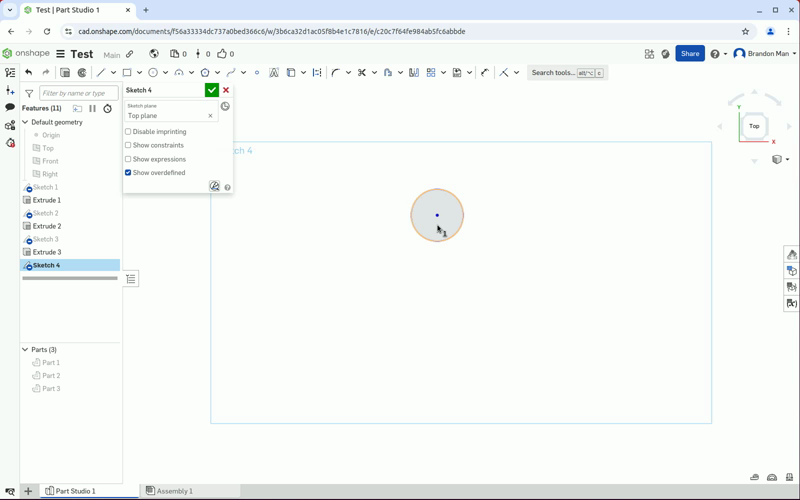
mouse_move(73, 352)
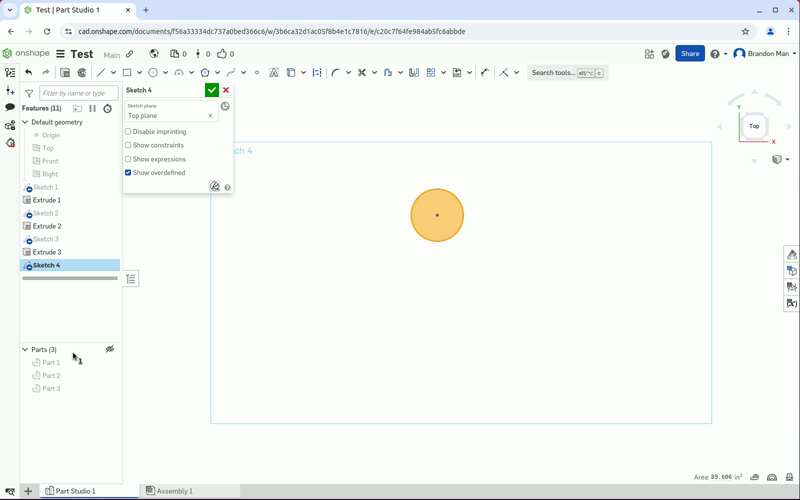
key(shift+y)
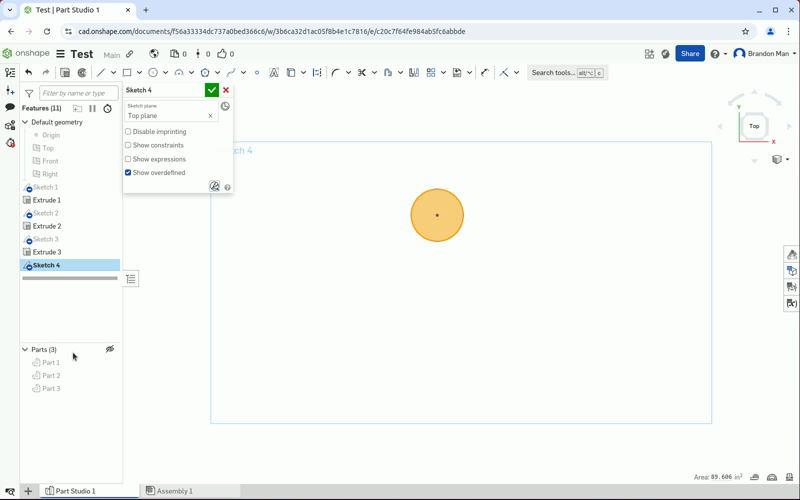
key(shift+e)
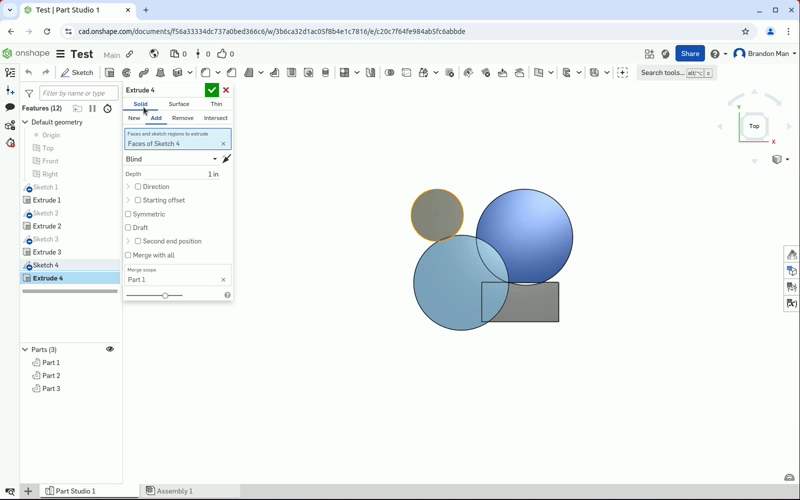
mouse_move(143, 106)
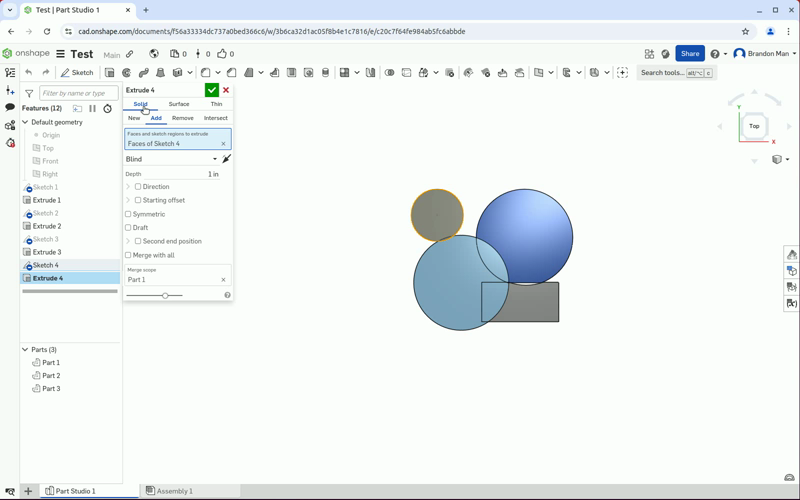
click(143, 106)
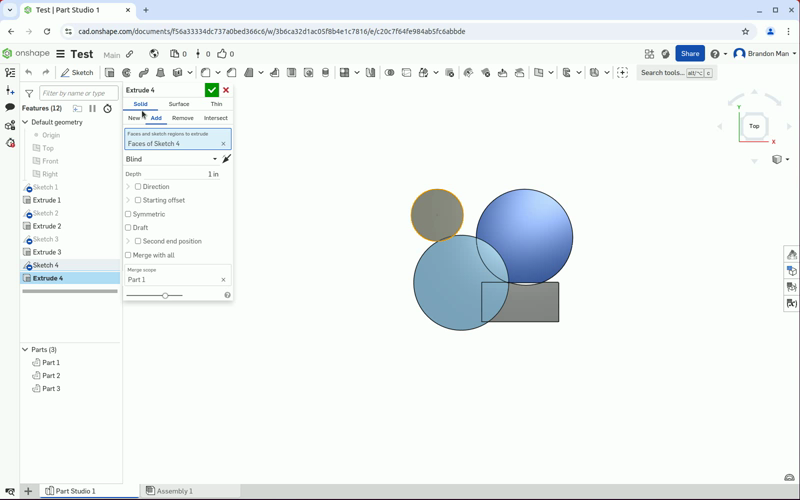
mouse_move(137, 120)
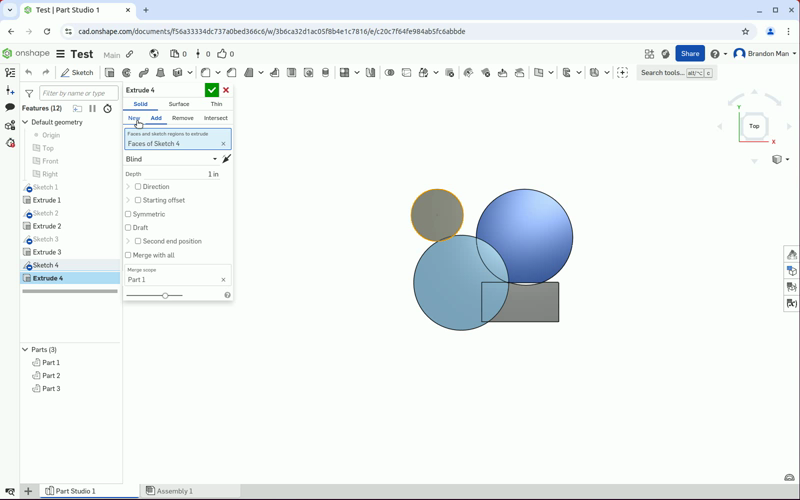
click(137, 120)
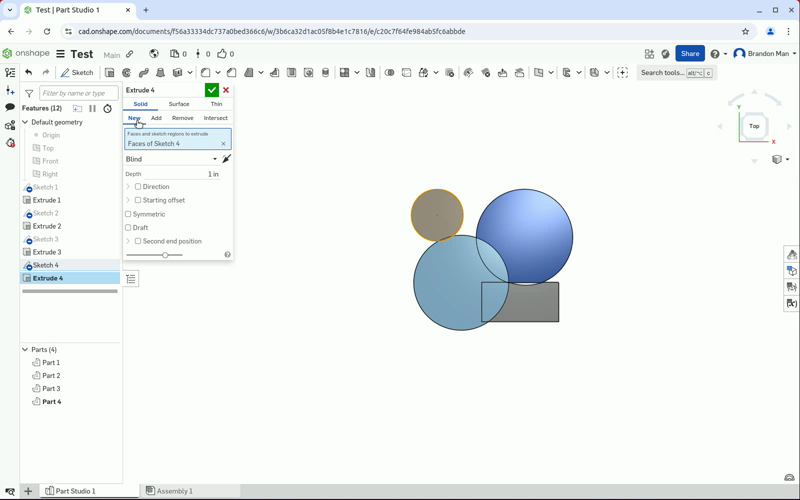
key(tab, 4)
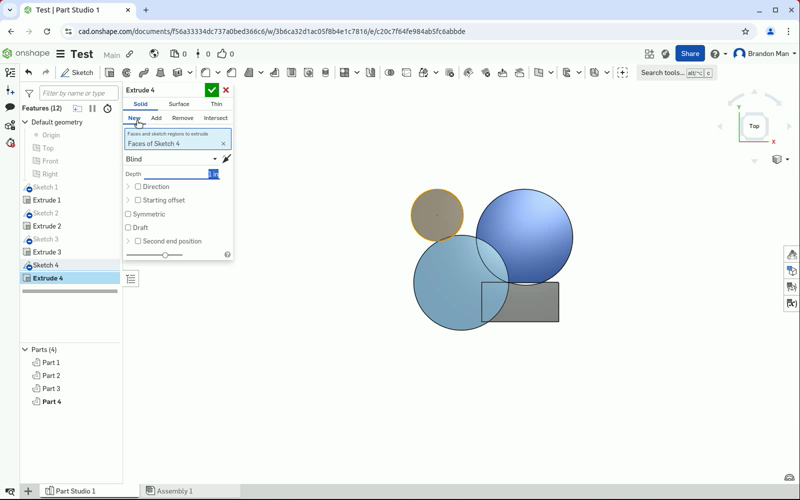
text(8.184)
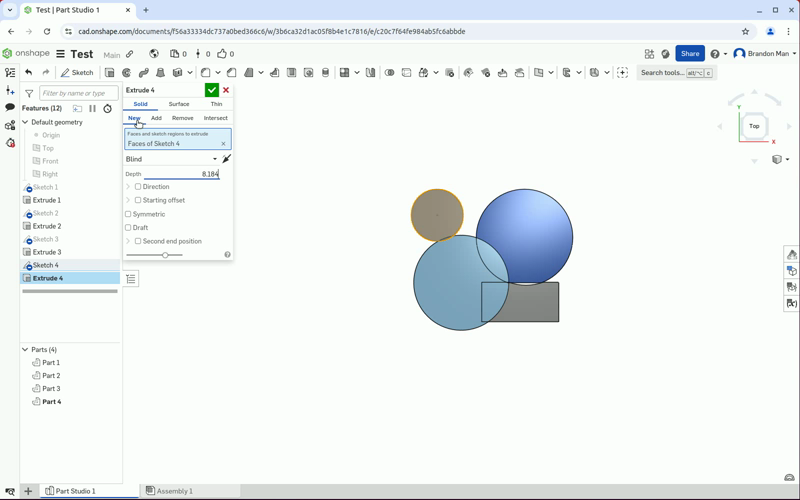
key(enter)
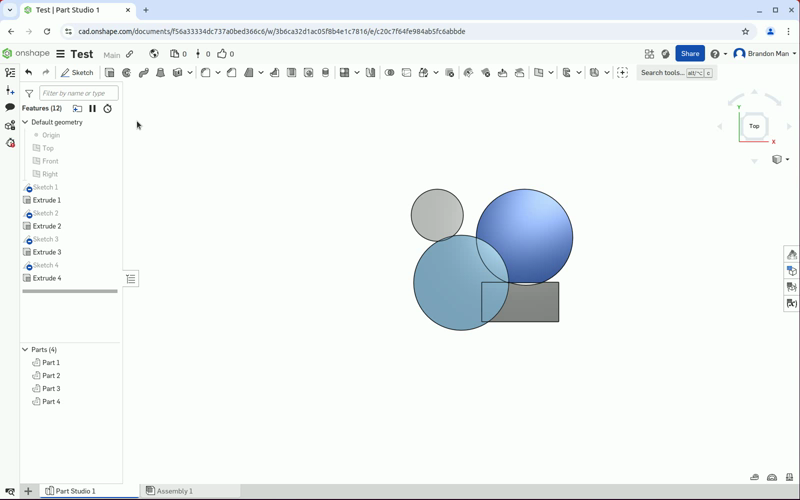
key(shift+h)
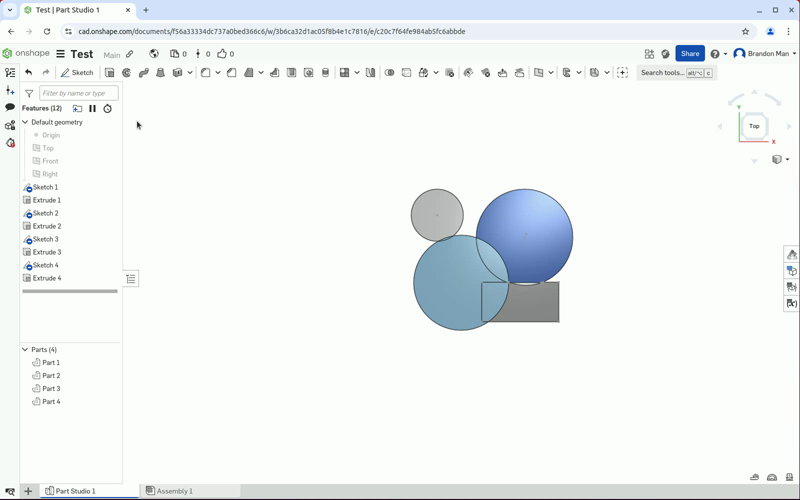
key(shift+h)
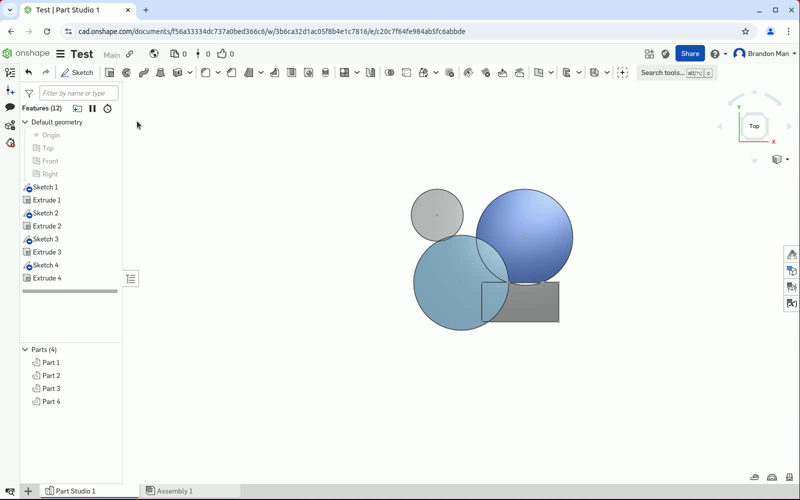
key(shift+7)
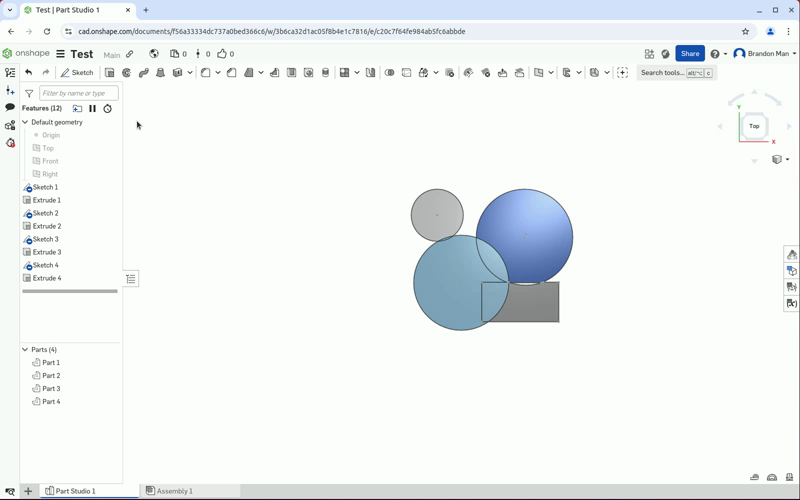
key(up, 3)
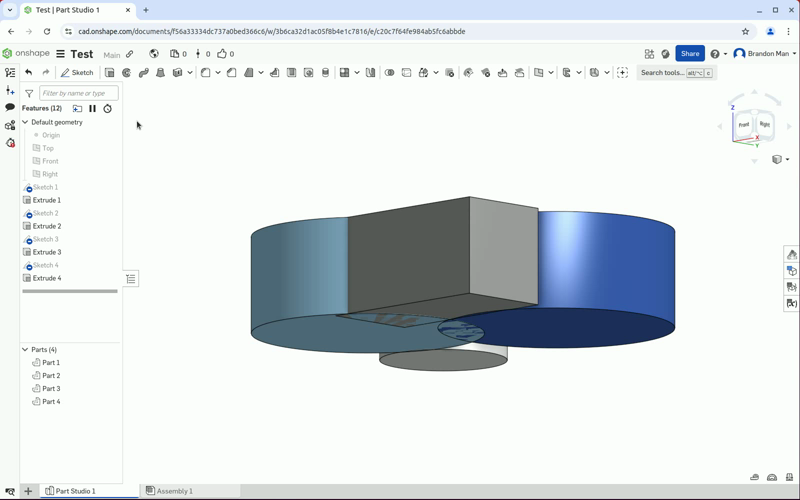
key(left, 3)
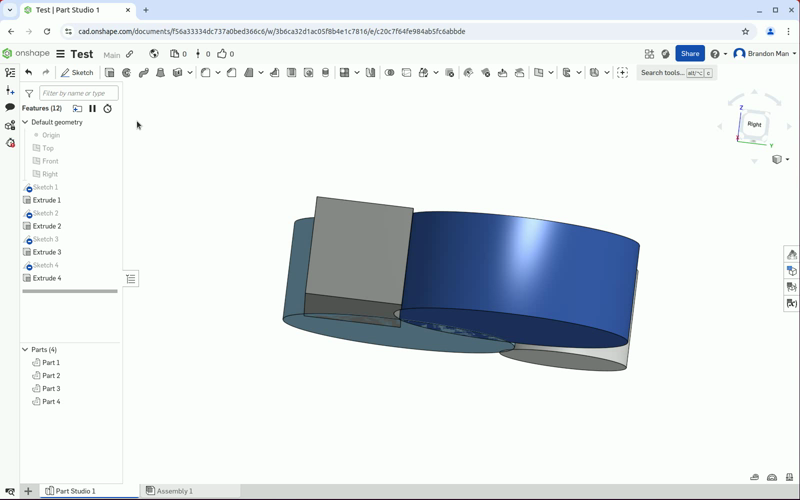
key(right, 3)
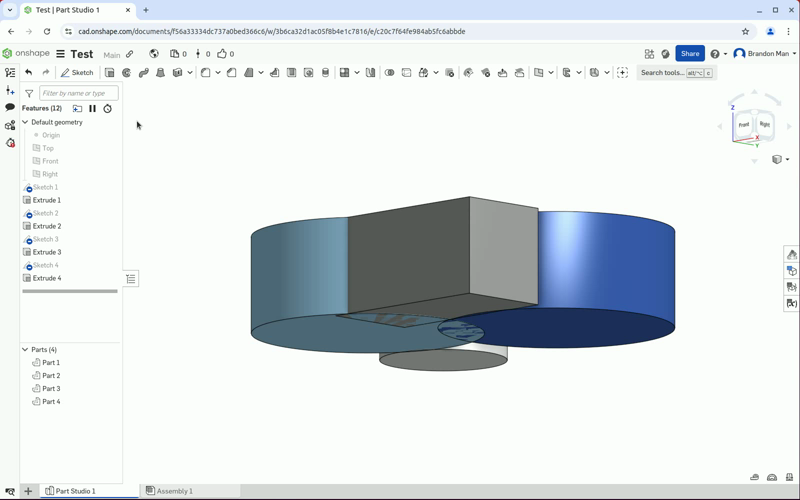
key(down, 3)
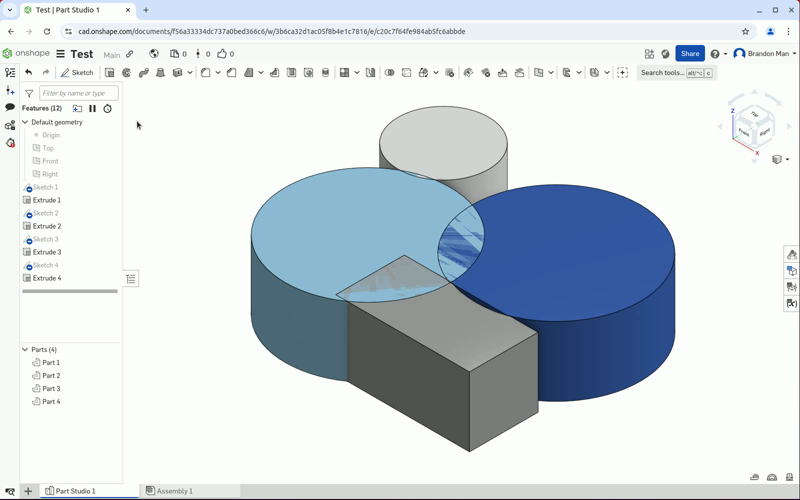
mouse_move(73, 189)
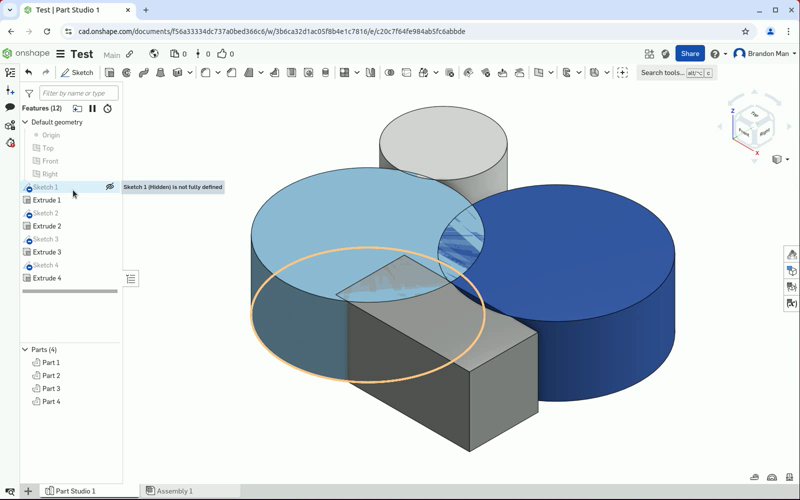
click(73, 189)